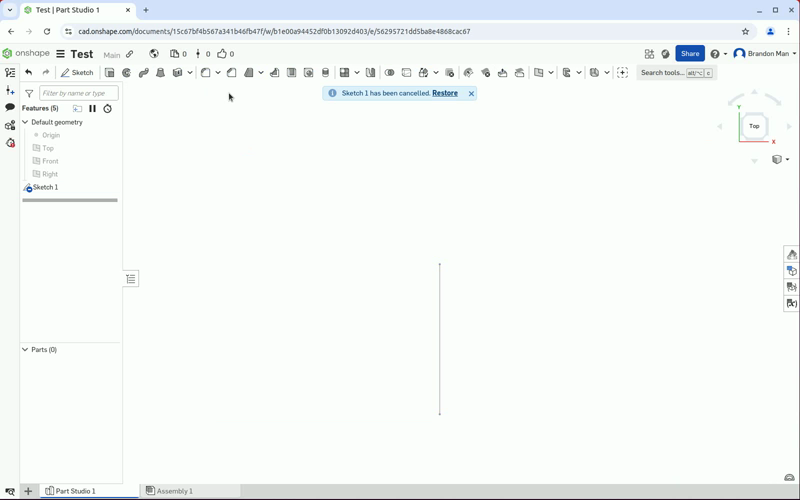
key(shift+h)
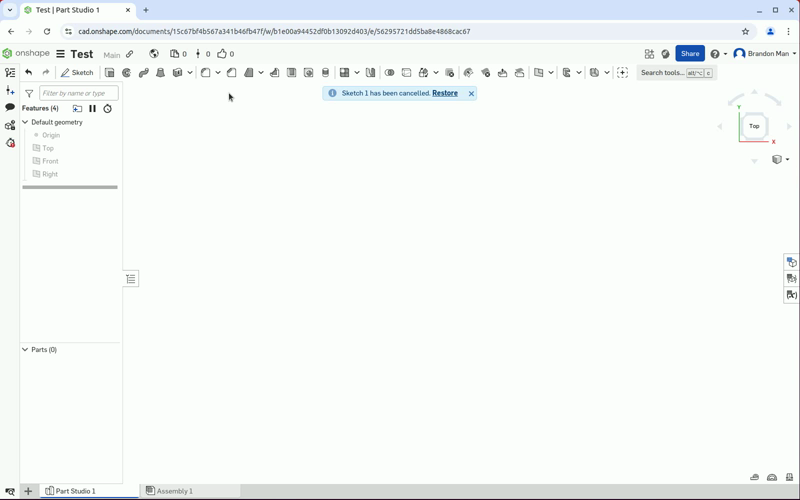
mouse_move(73, 352)
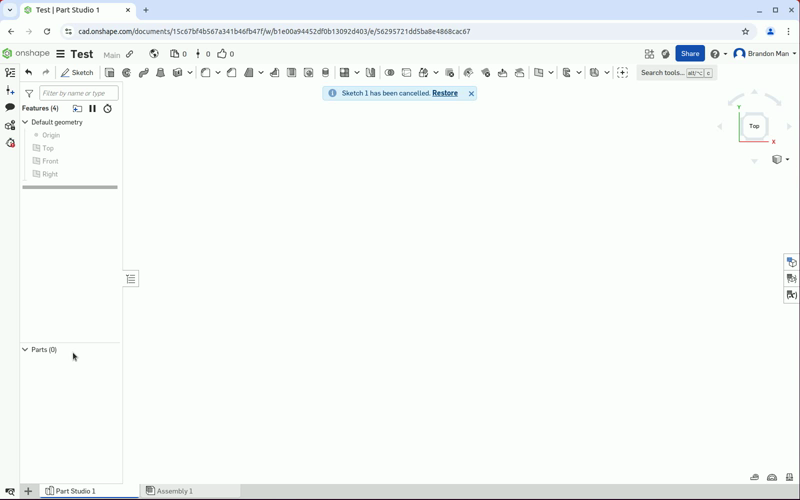
key(y)
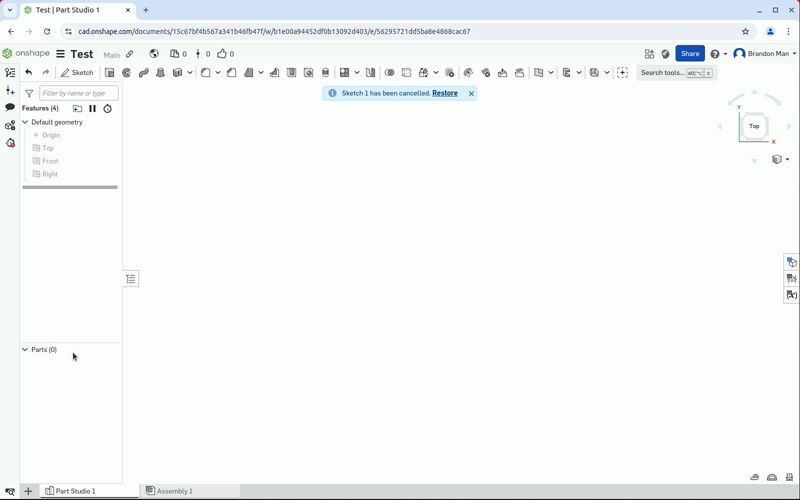
key(shift+p)
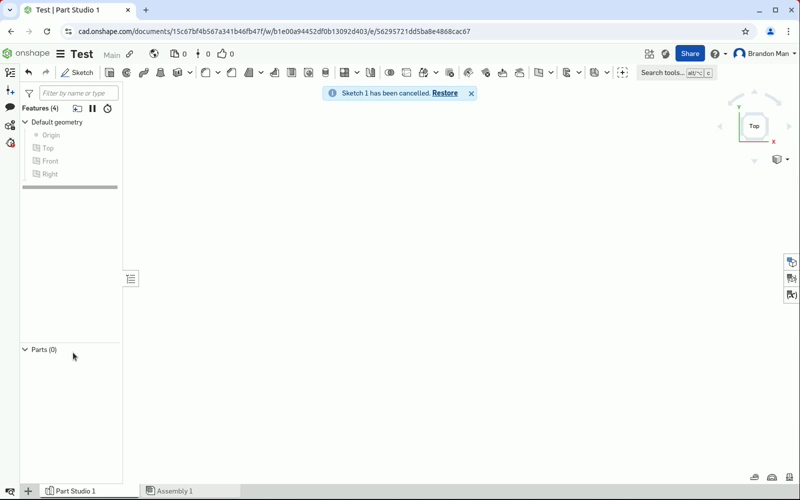
key(space)
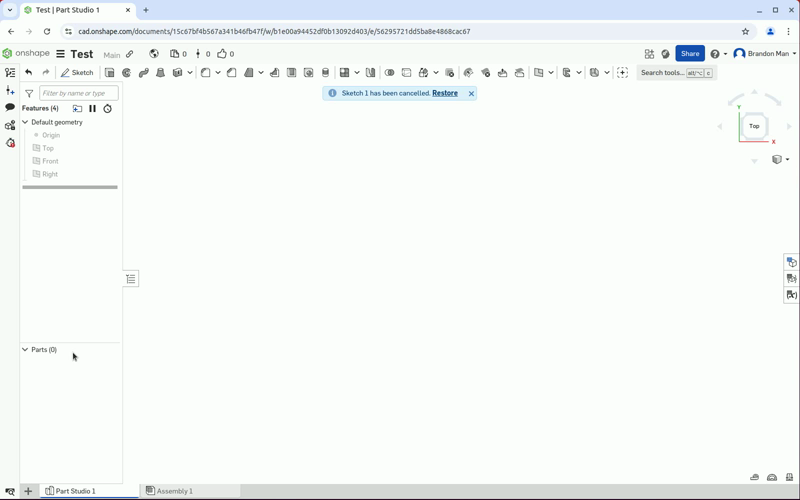
key_down(shift)
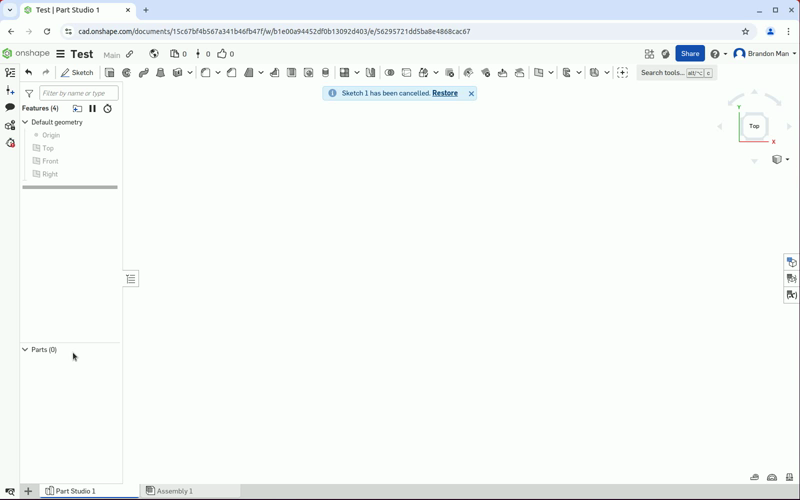
key(up)
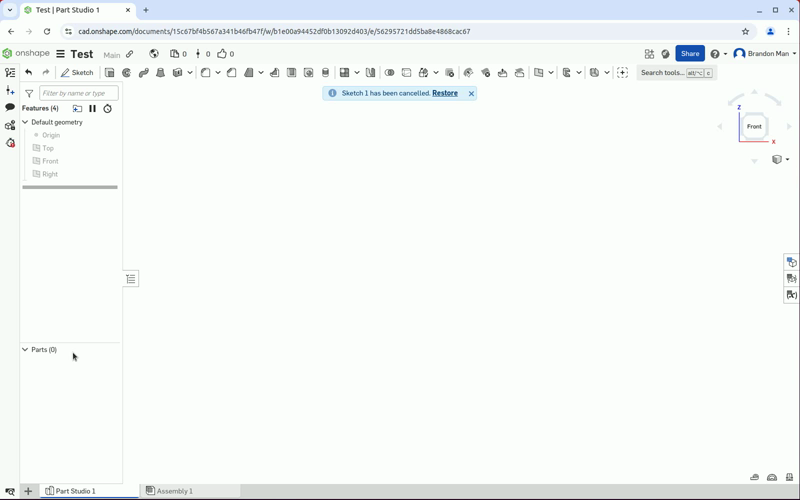
key_up(shift)
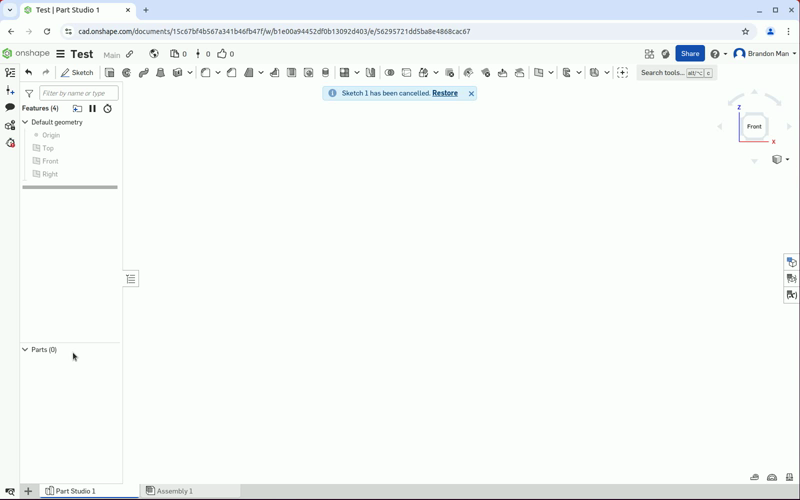
mouse_move(73, 352)
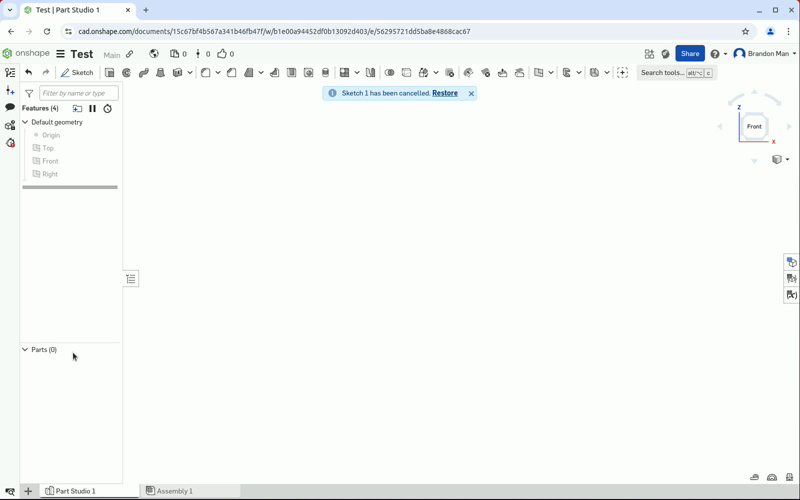
key(shift+y)
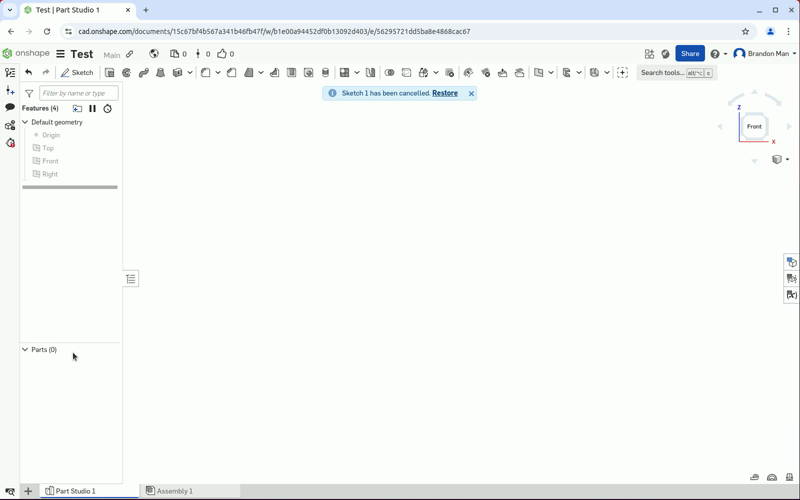
key(shift+s)
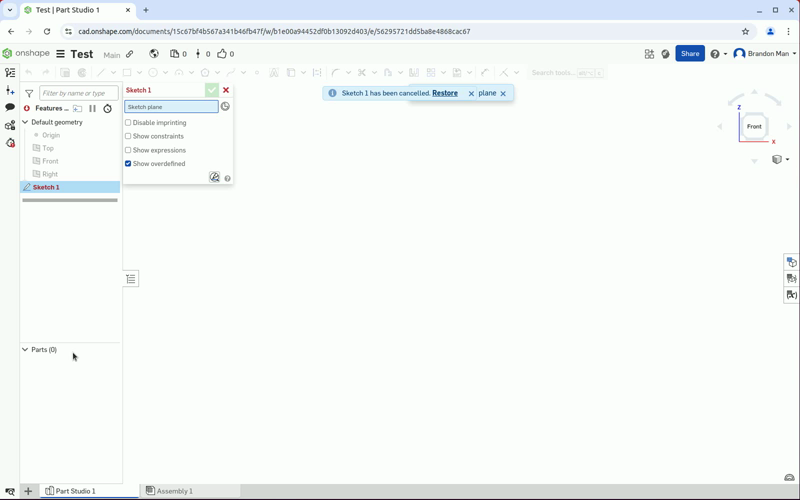
mouse_move(73, 163)
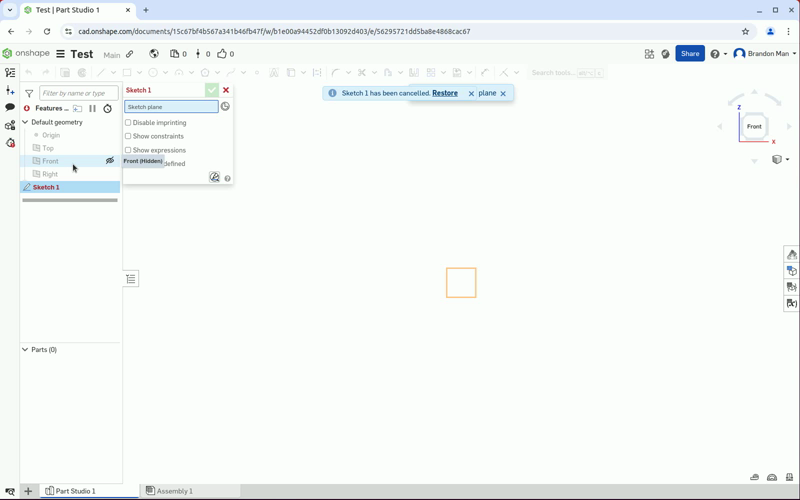
click(73, 163)
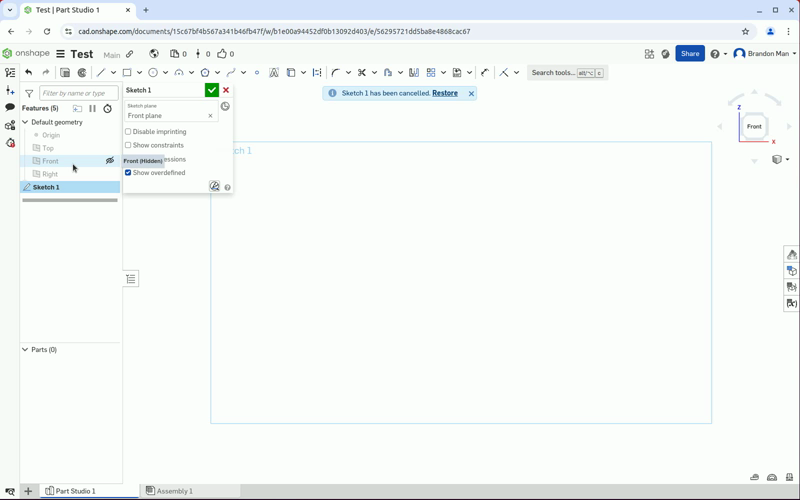
mouse_move(73, 352)
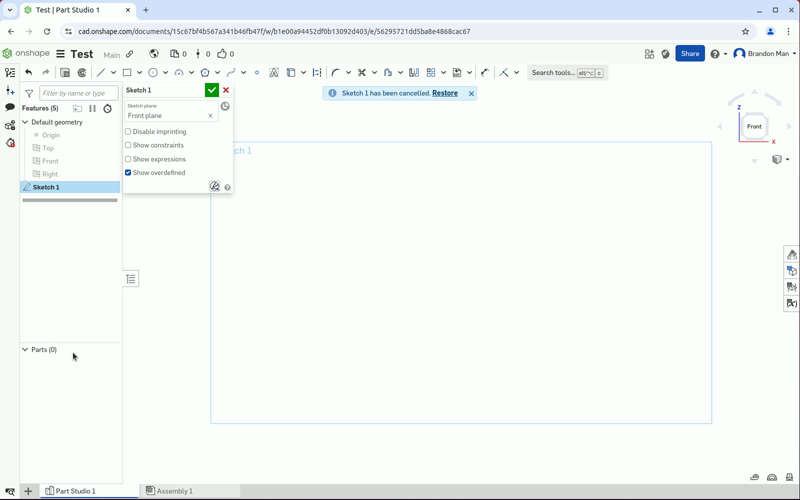
key(y)
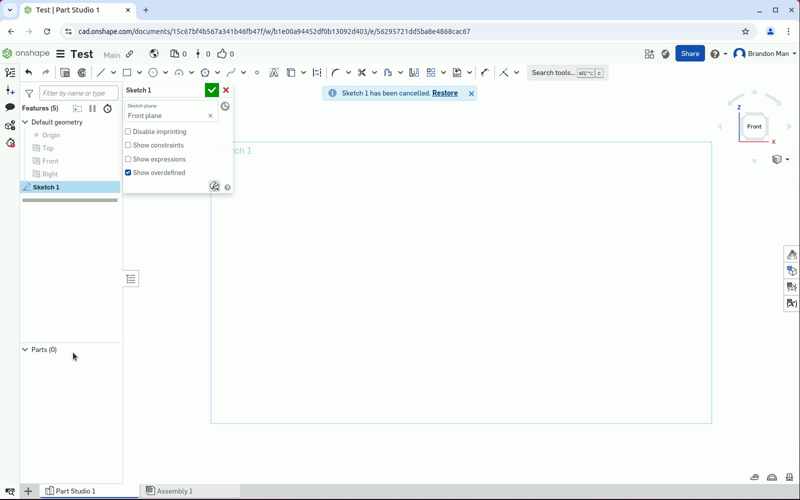
key(l)
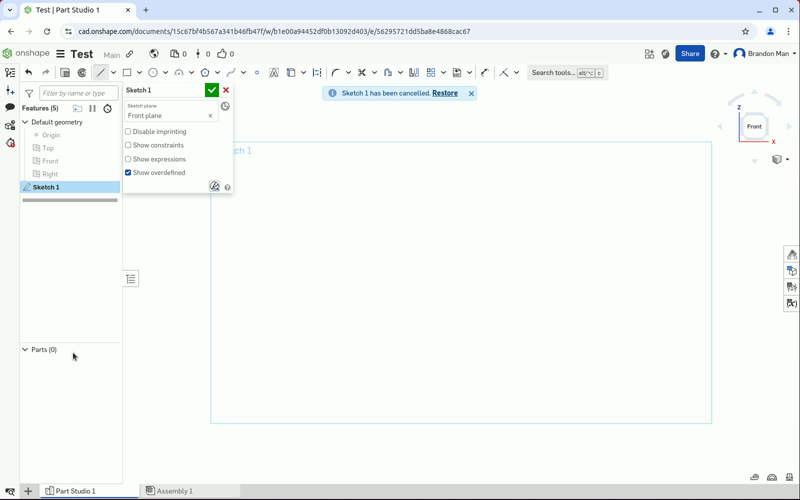
key_down(shift)
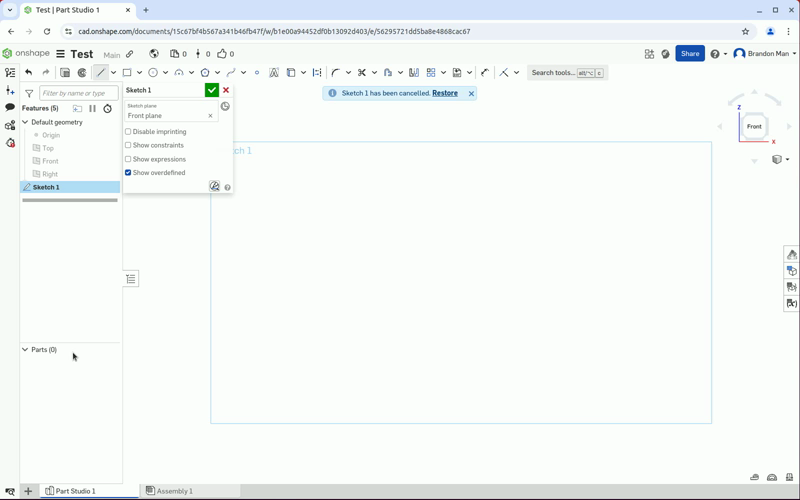
mouse_move(397, 330)
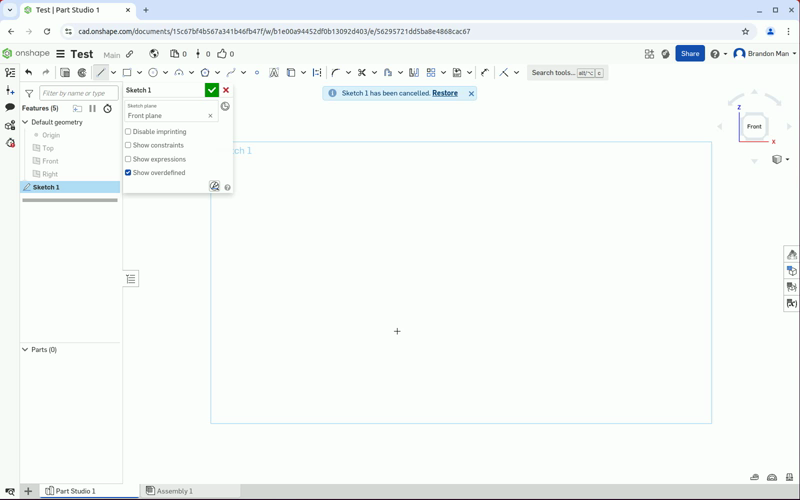
click(397, 330)
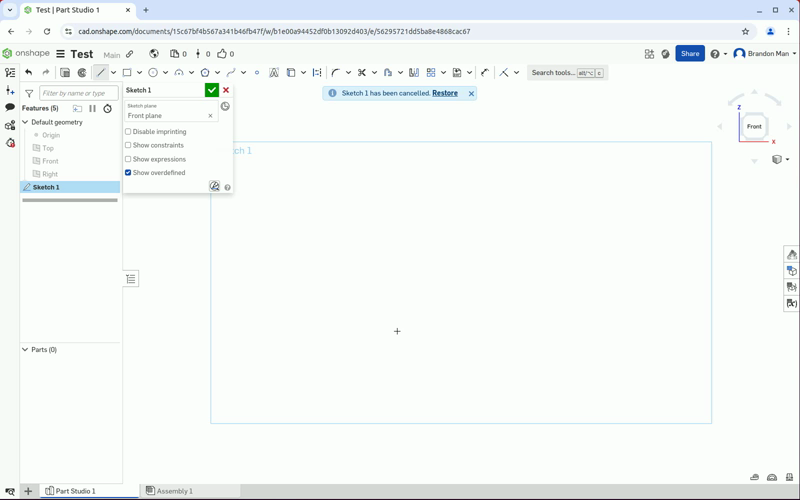
key_up(shift)
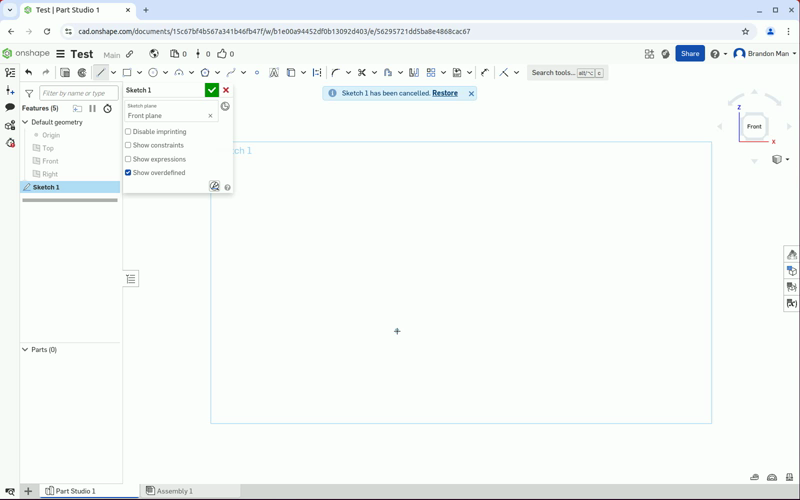
key_down(shift)
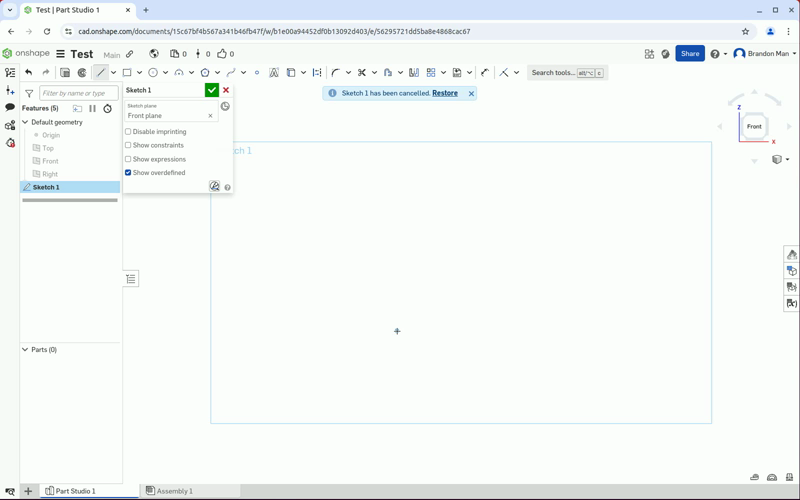
mouse_move(523, 330)
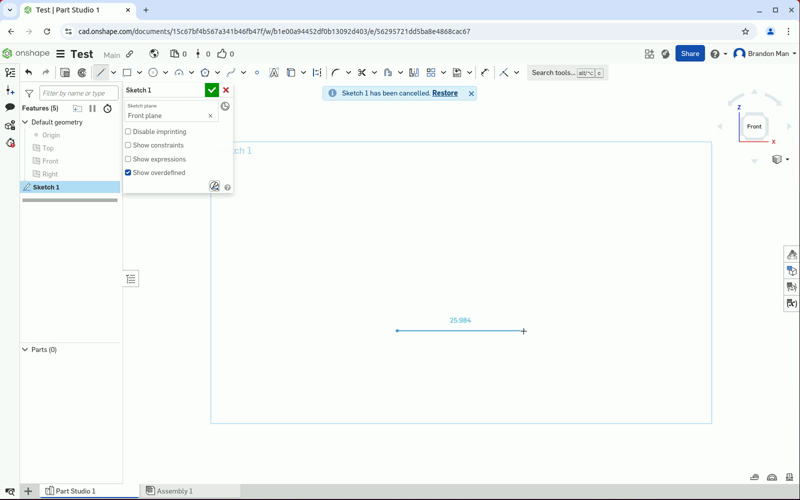
click(523, 330)
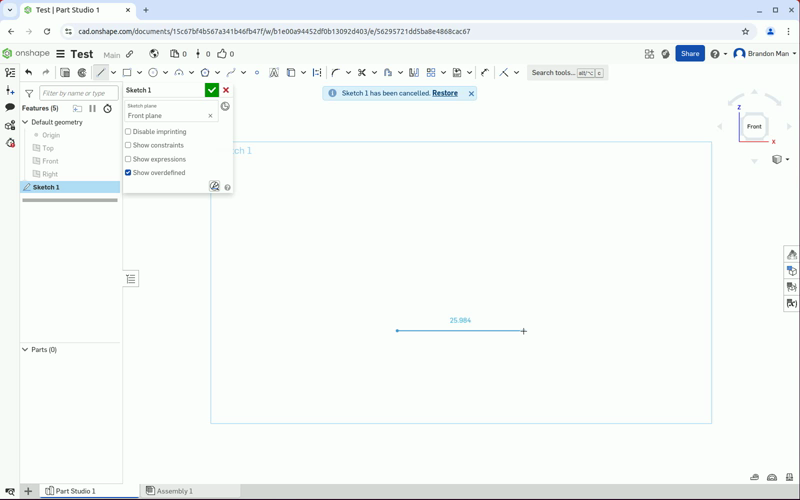
key_up(shift)
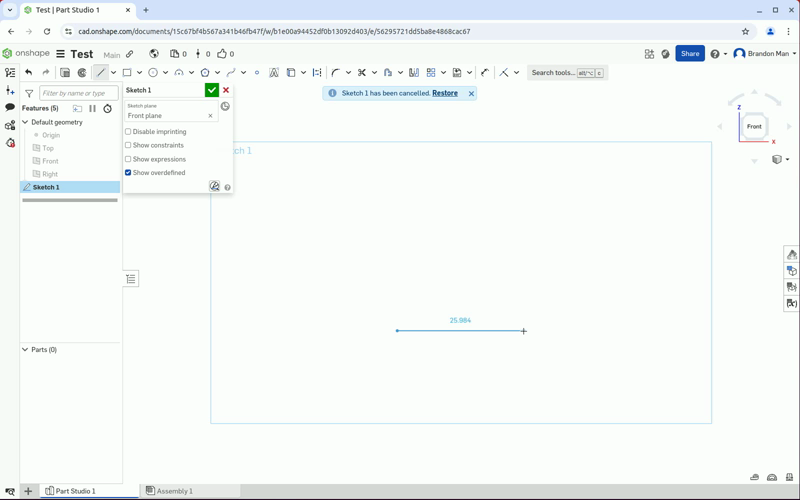
key_down(shift)
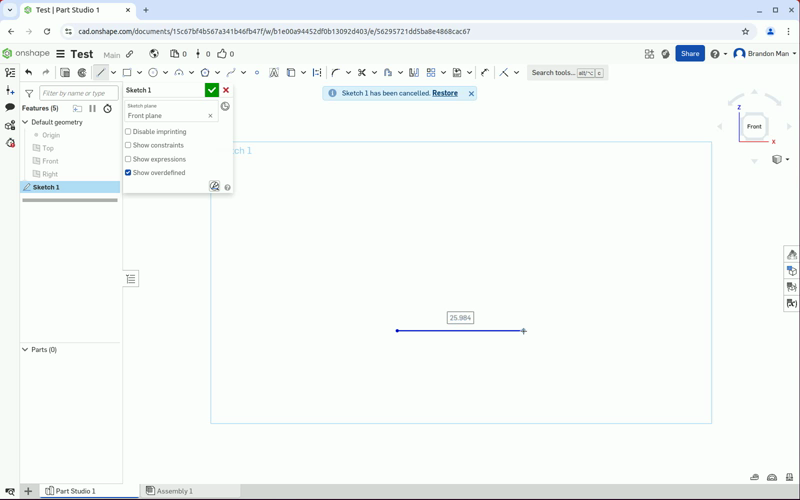
mouse_move(523, 247)
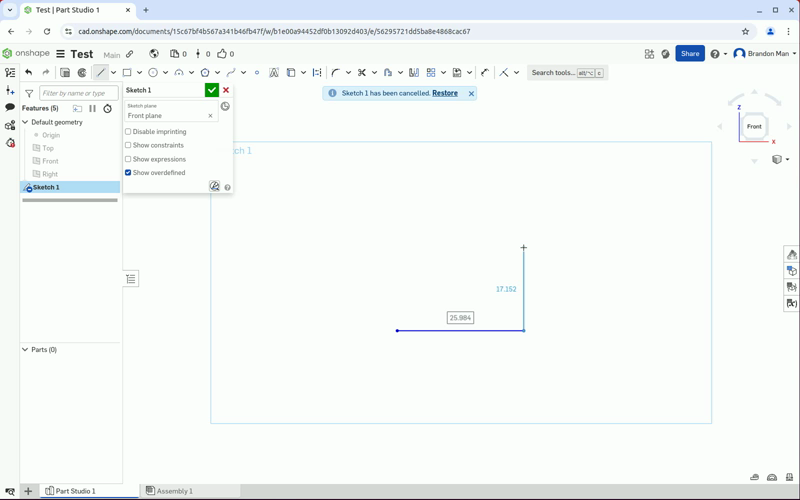
click(523, 247)
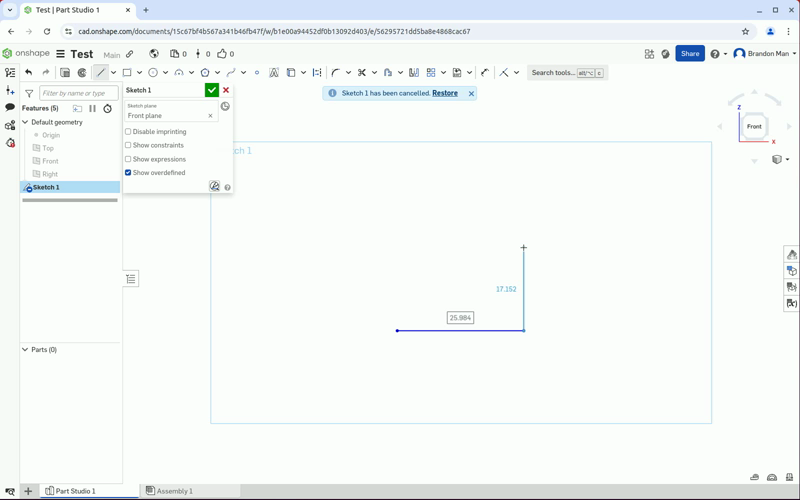
key_up(shift)
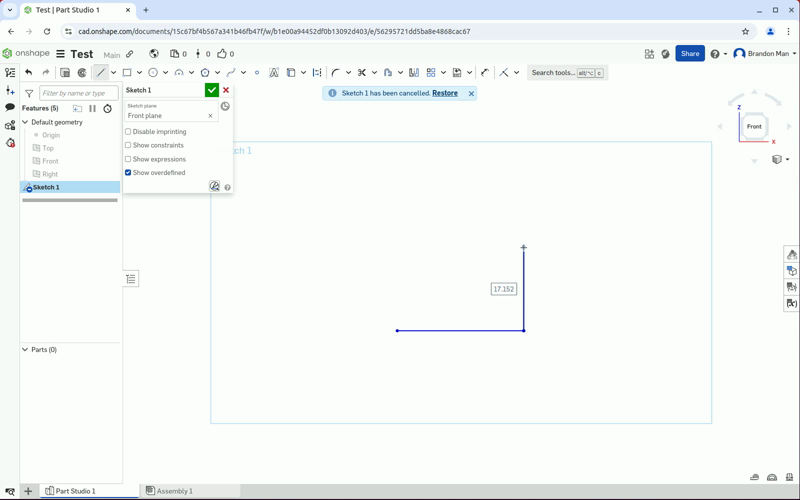
key_down(shift)
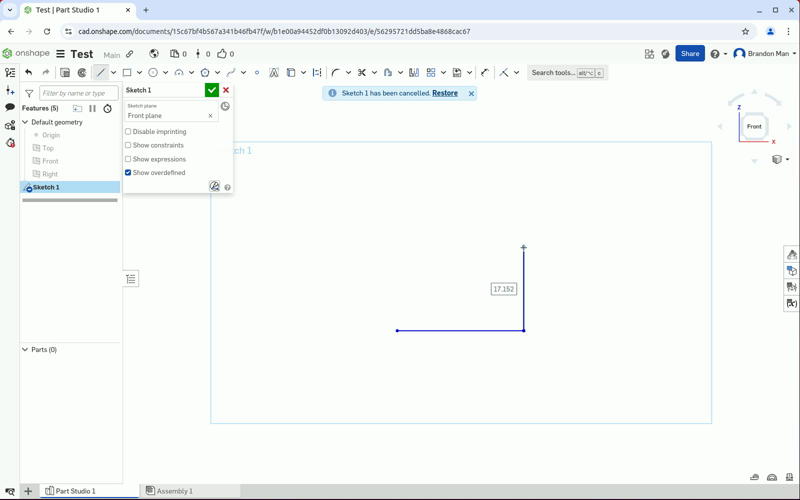
mouse_move(397, 247)
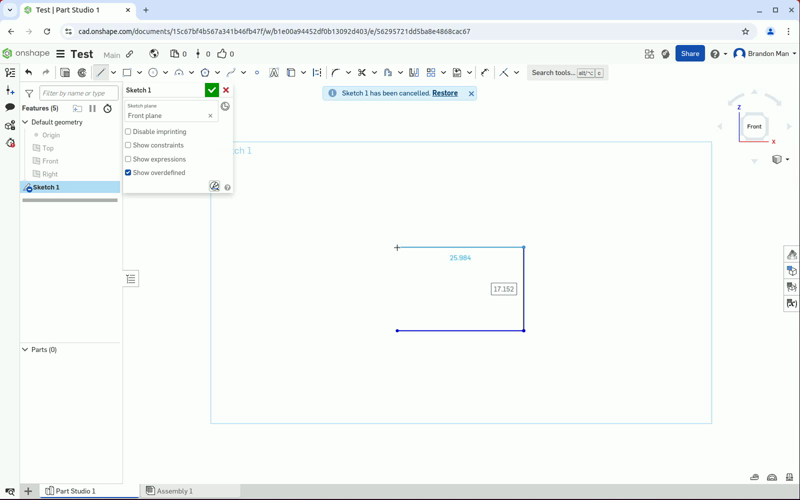
click(397, 247)
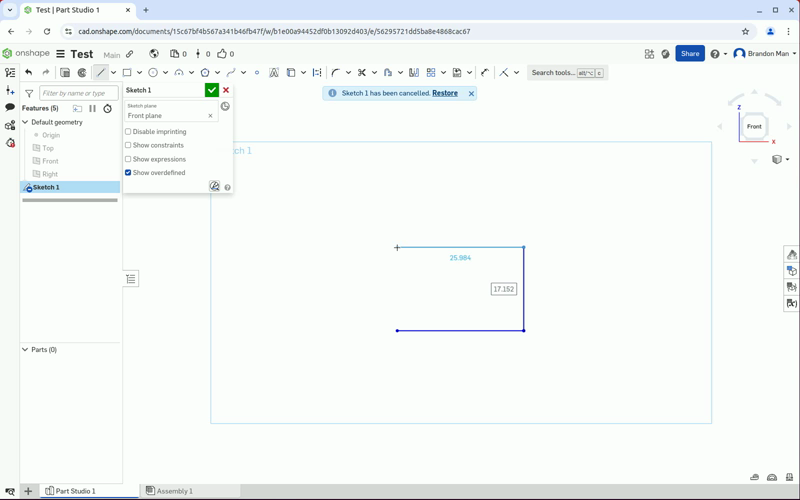
key_up(shift)
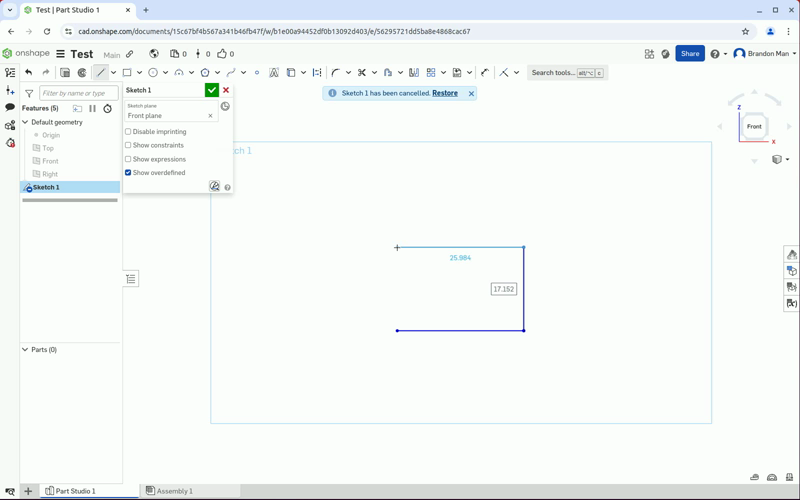
key_down(shift)
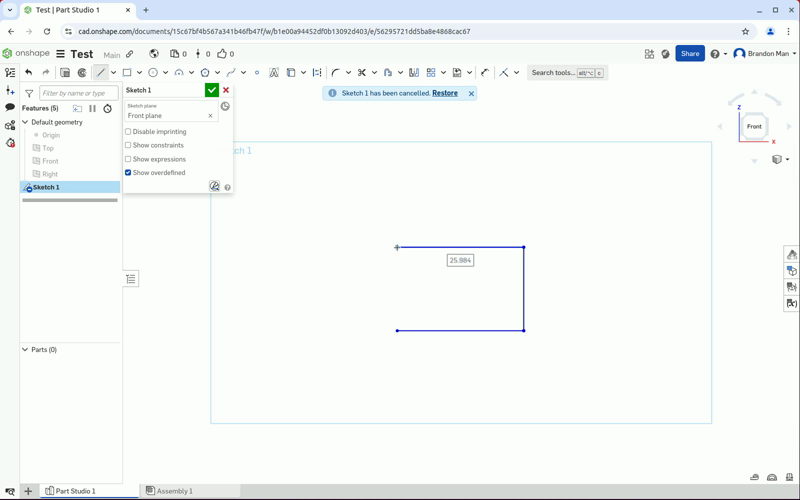
mouse_move(397, 330)
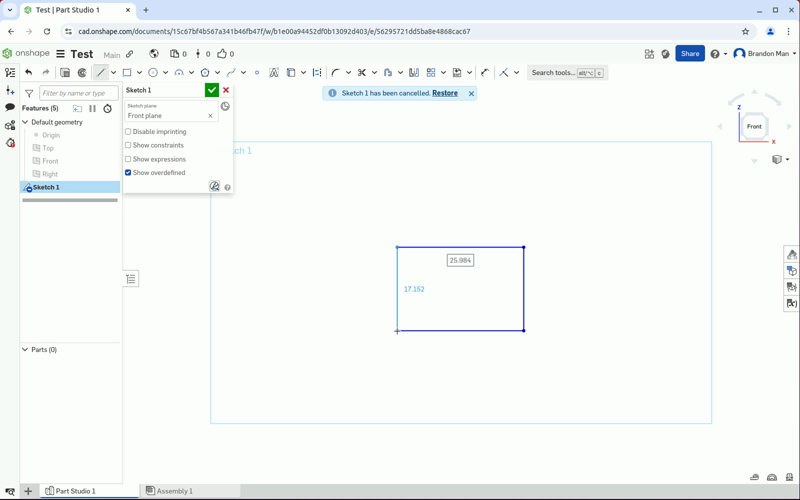
key_up(shift)
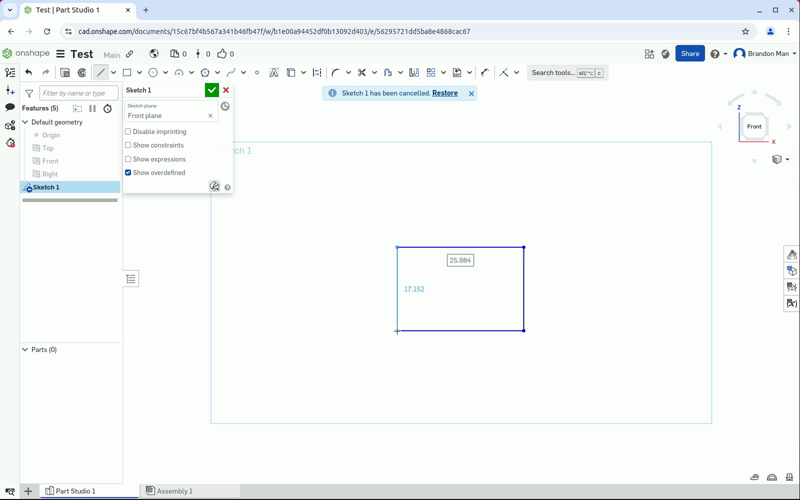
click(397, 330)
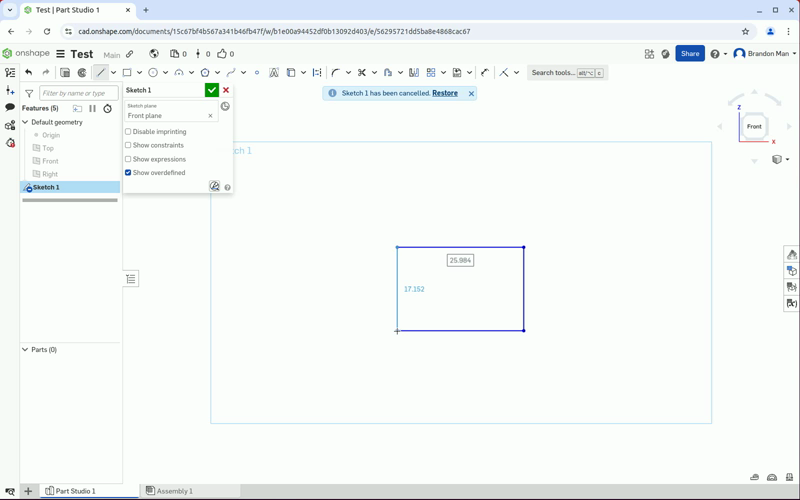
key(esc)
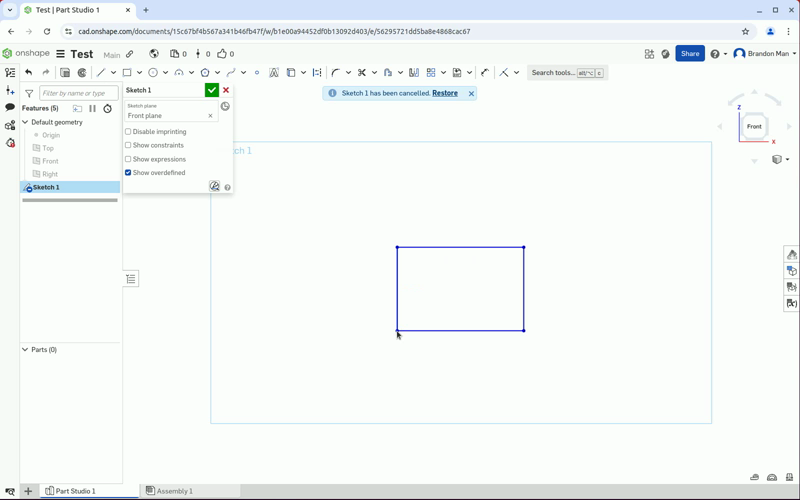
mouse_move(441, 321)
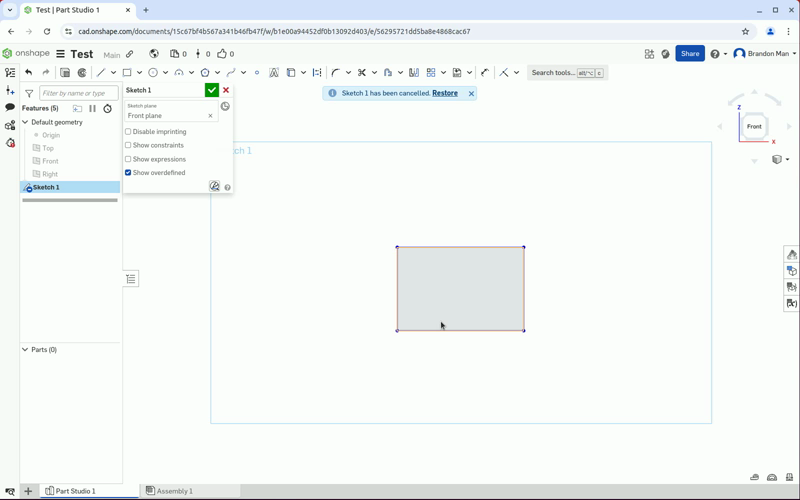
click(441, 321)
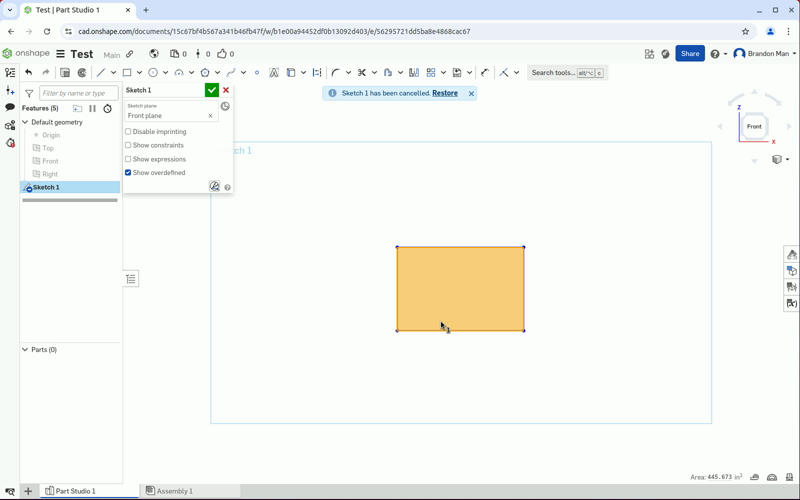
mouse_move(73, 352)
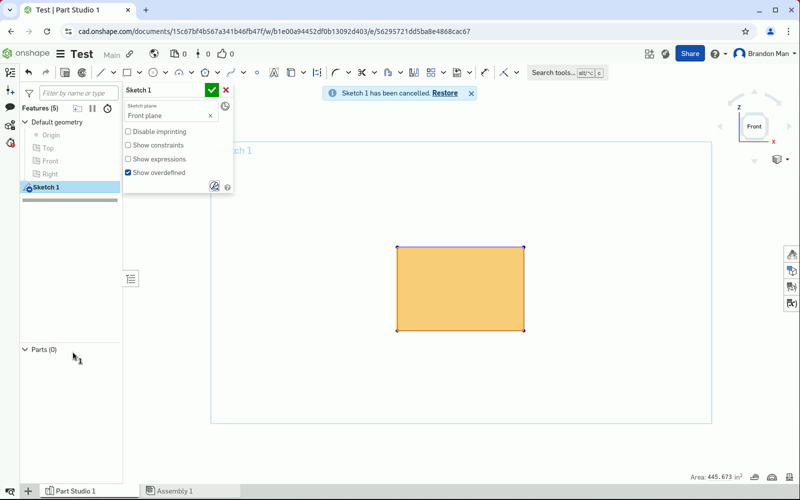
key(shift+y)
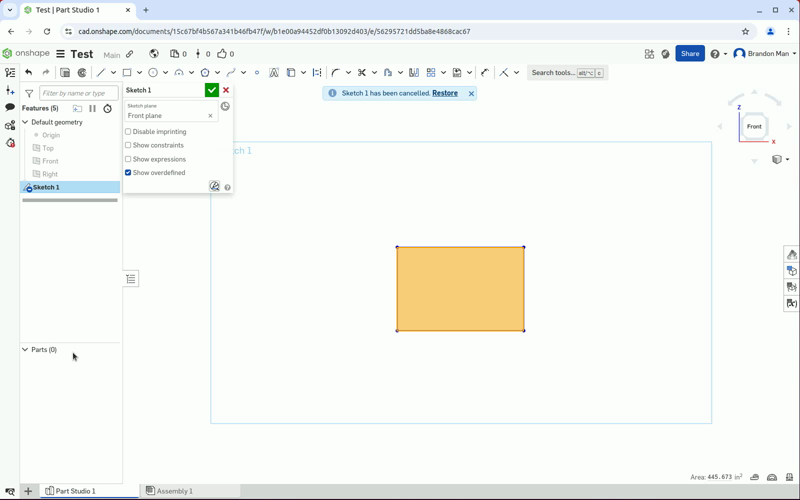
key(shift+e)
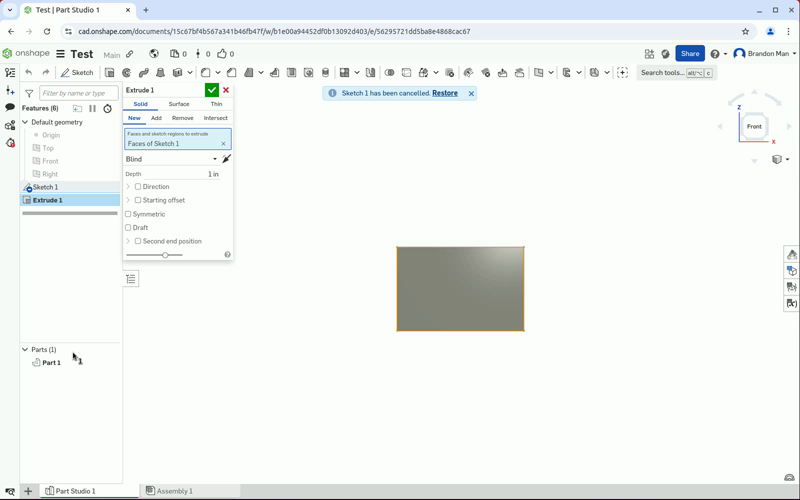
mouse_move(143, 106)
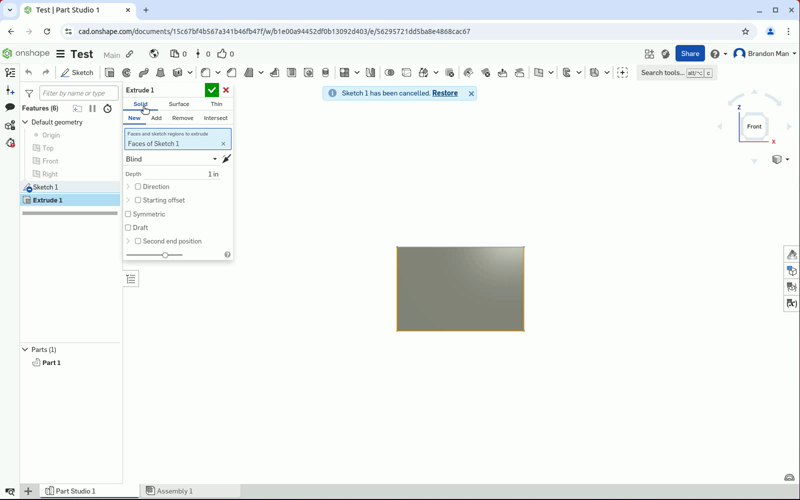
click(143, 106)
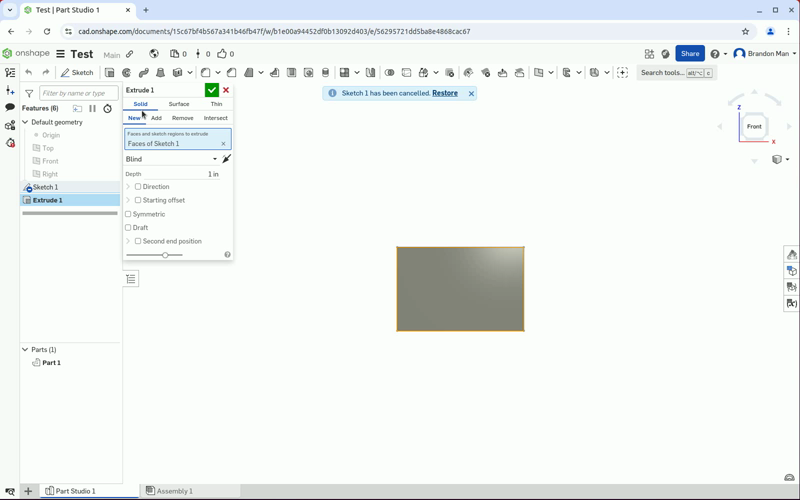
mouse_move(137, 120)
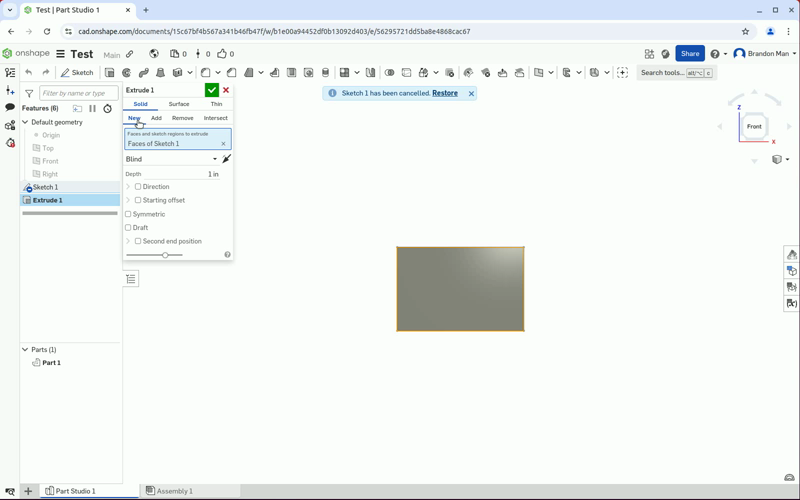
click(137, 120)
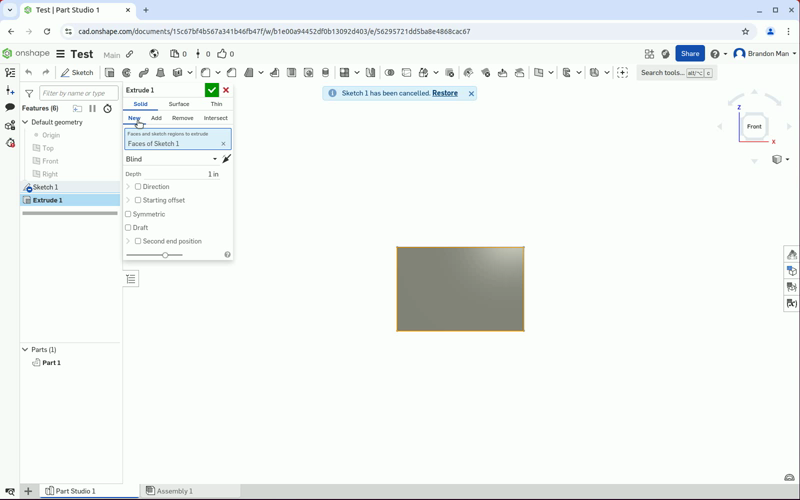
key(tab, 4)
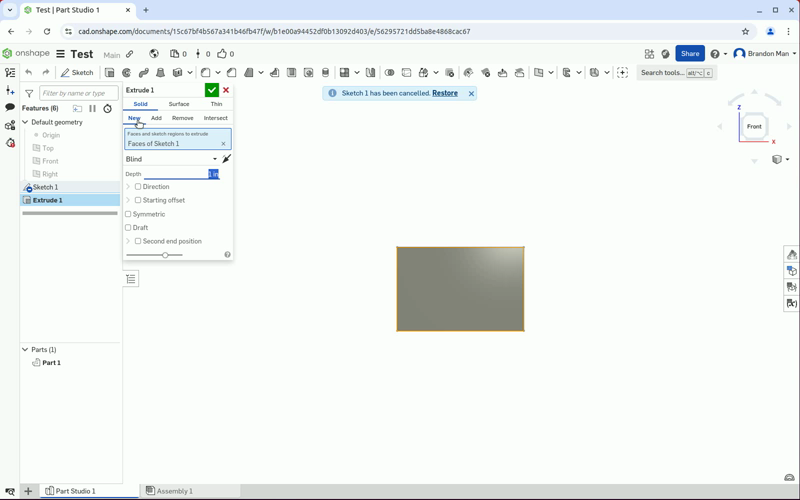
text(0.481)
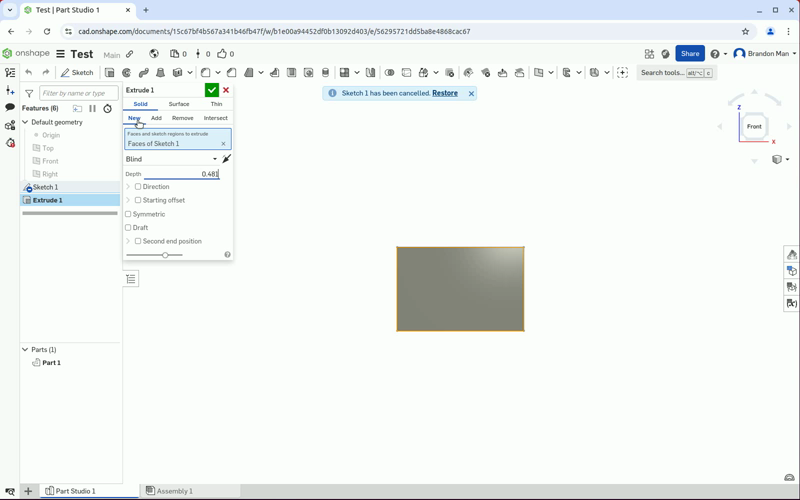
key(enter)
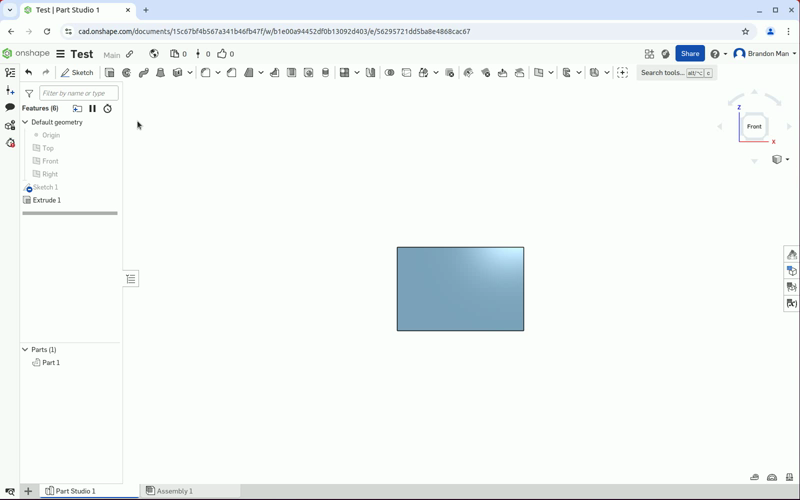
key(shift+h)
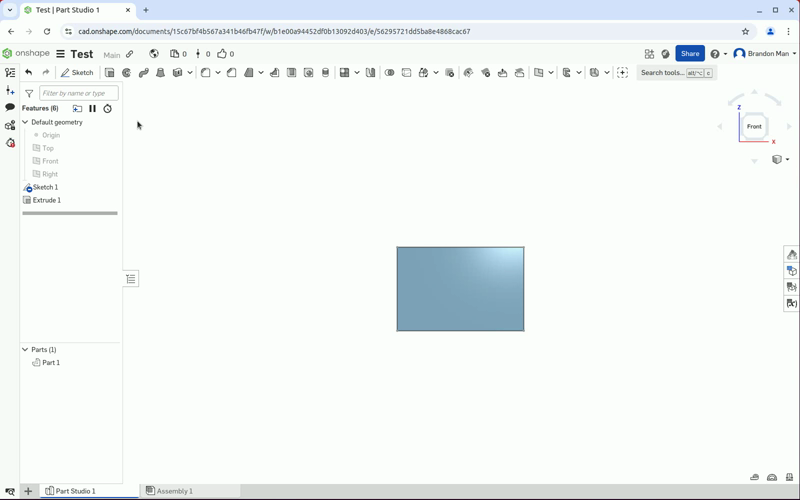
key(shift+h)
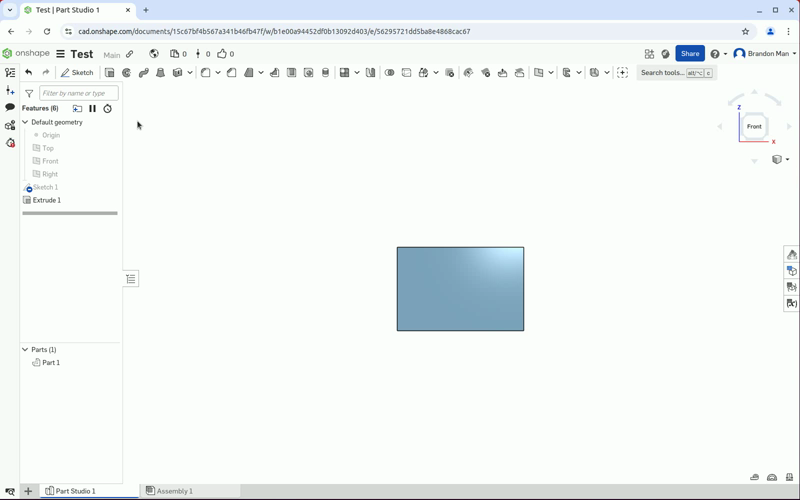
mouse_move(73, 189)
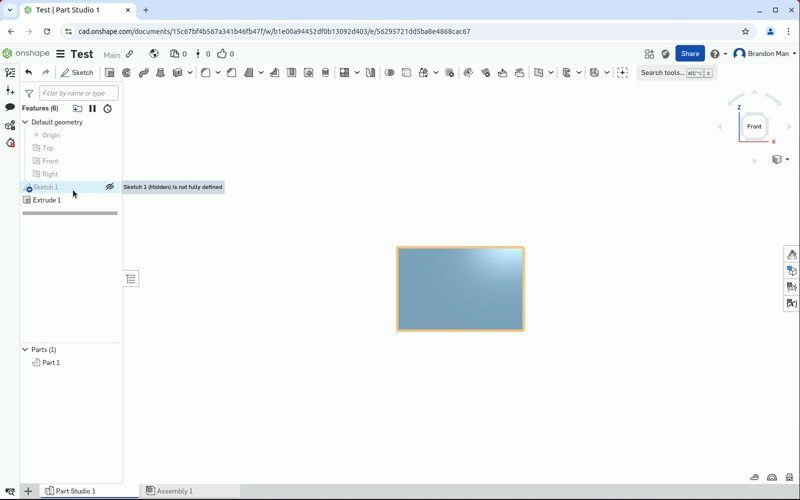
click(73, 189)
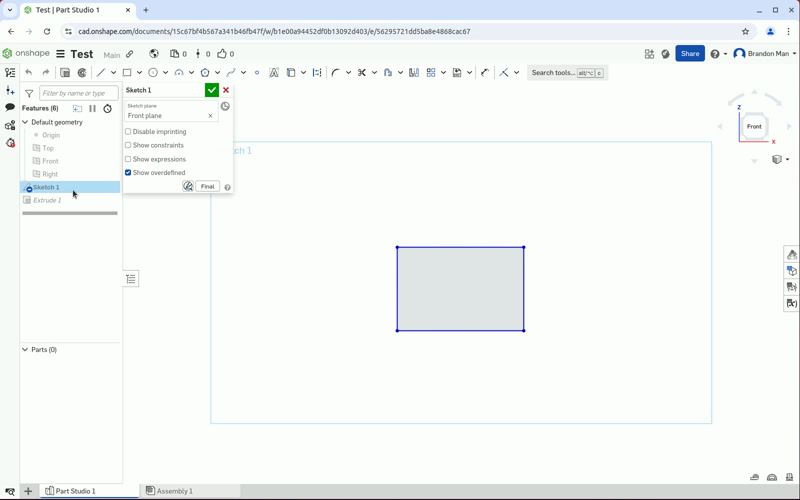
mouse_move(229, 92)
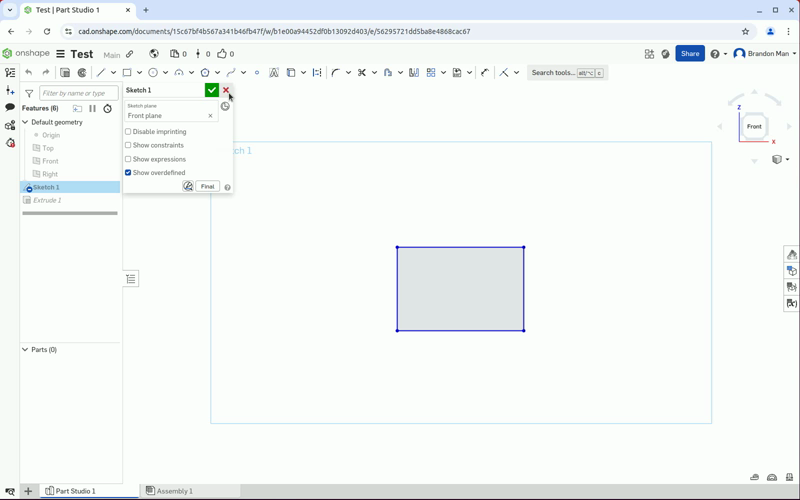
click(229, 92)
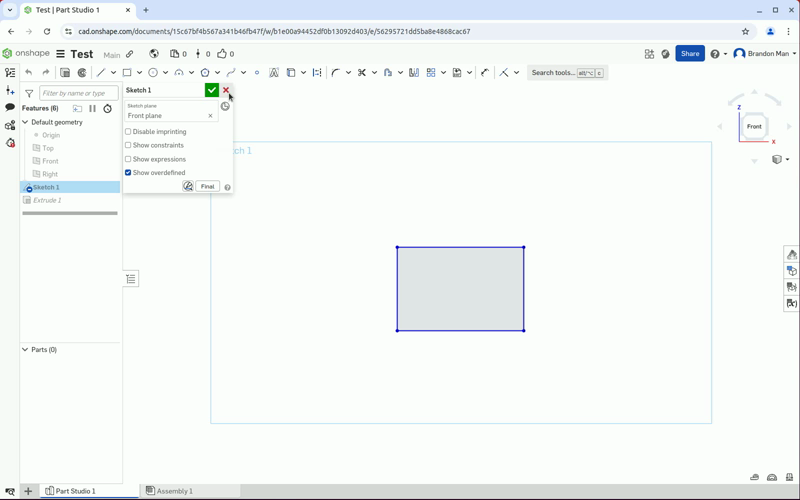
key(shift+s)
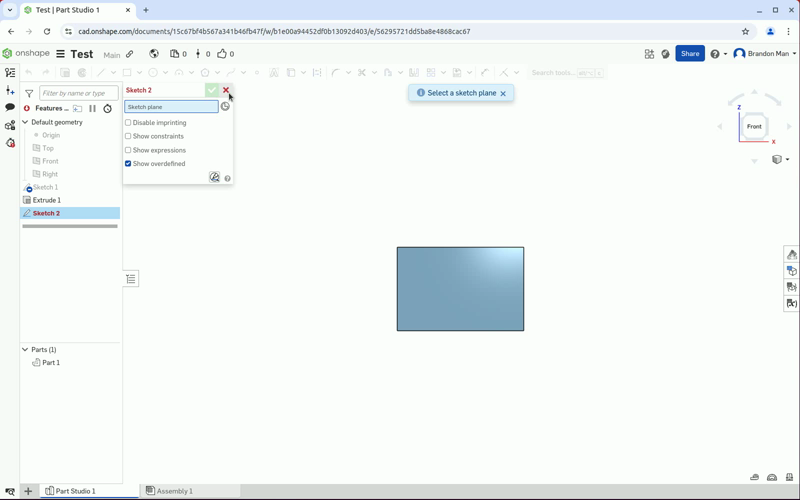
mouse_move(73, 163)
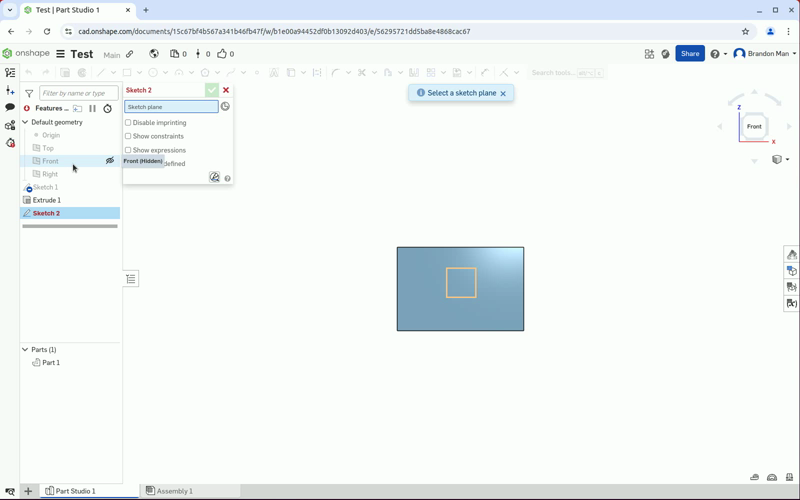
click(73, 163)
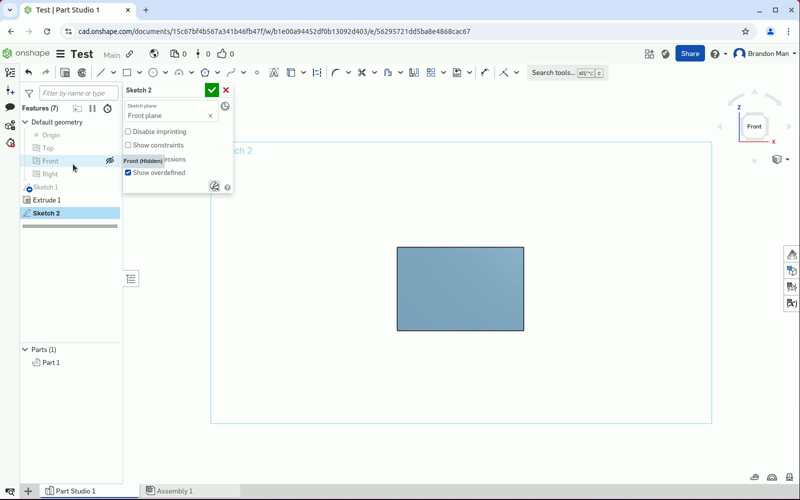
mouse_move(73, 352)
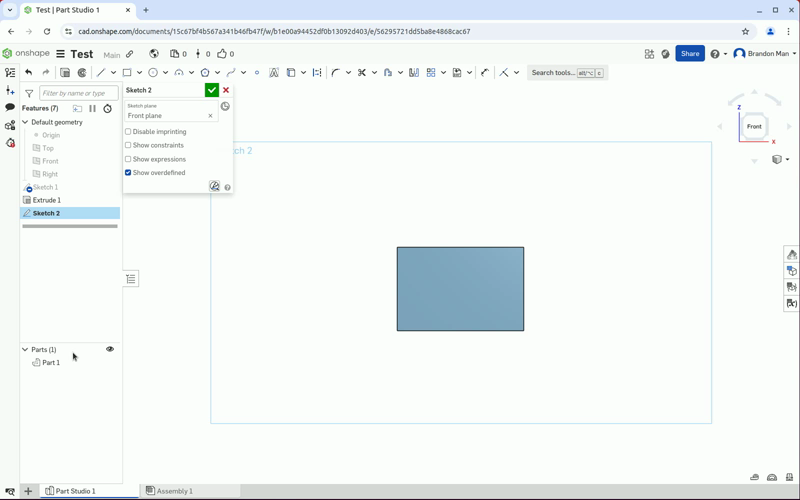
key(y)
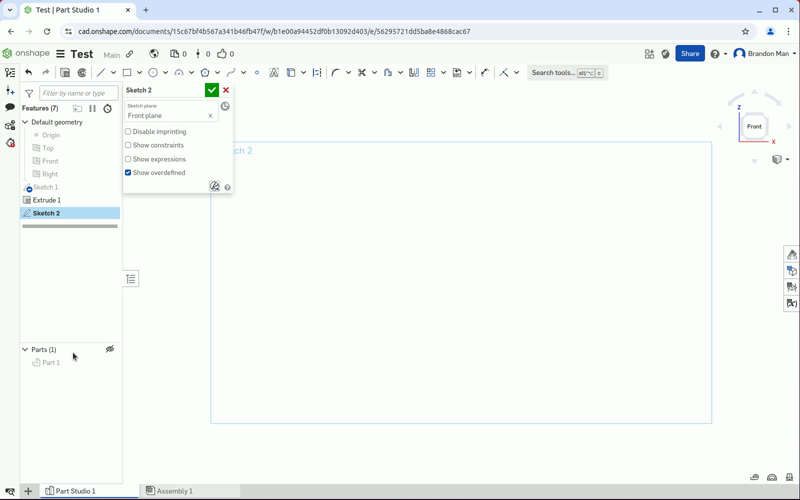
key(l)
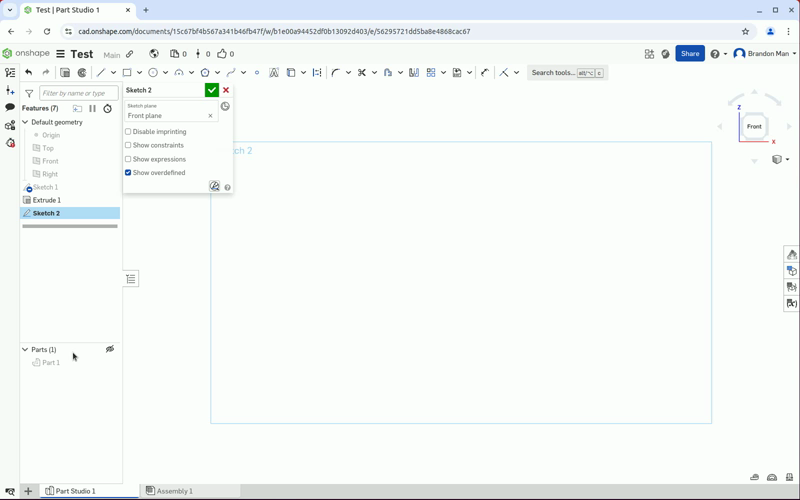
key_down(shift)
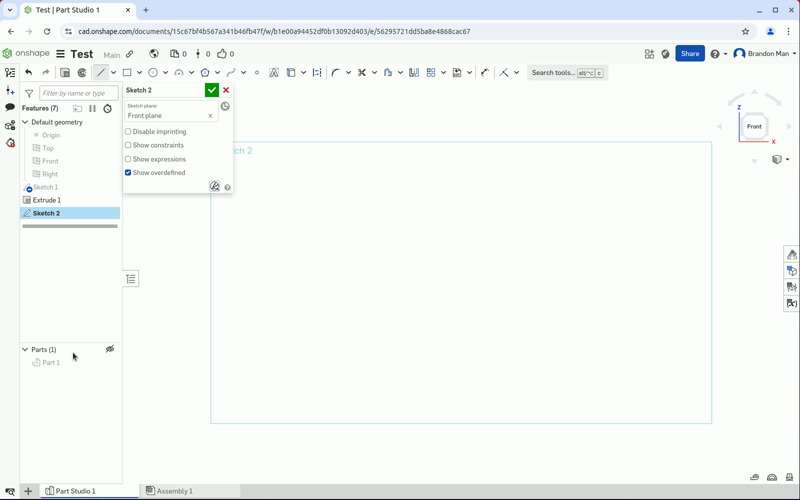
mouse_move(397, 245)
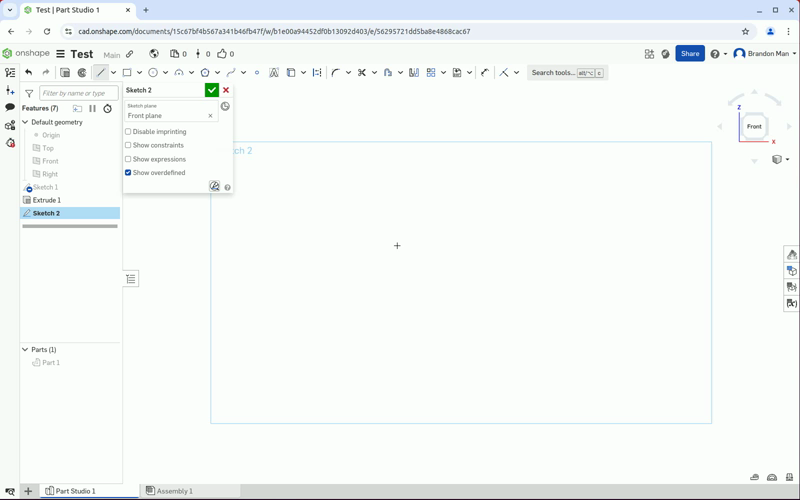
click(397, 245)
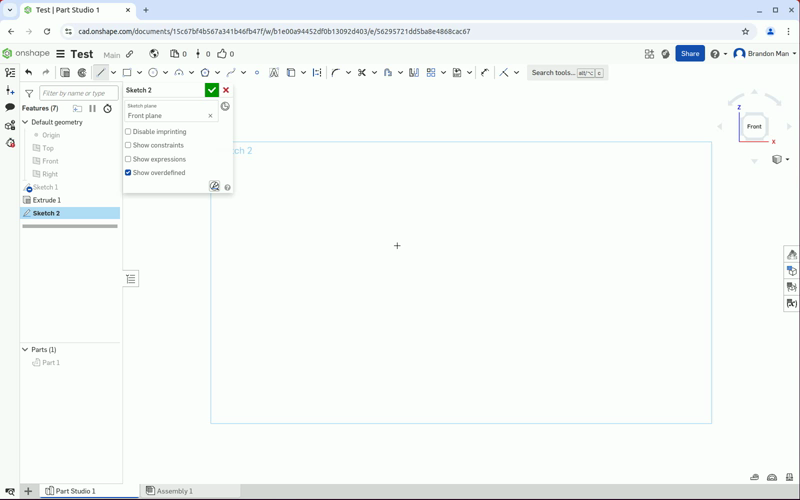
key_up(shift)
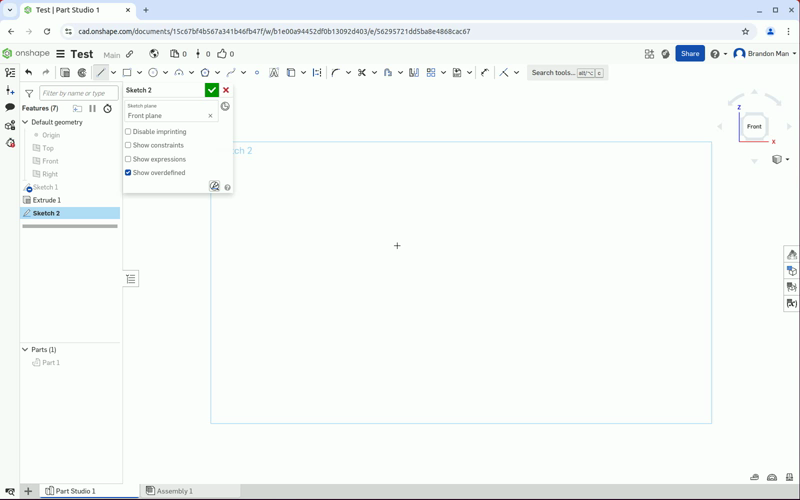
key_down(shift)
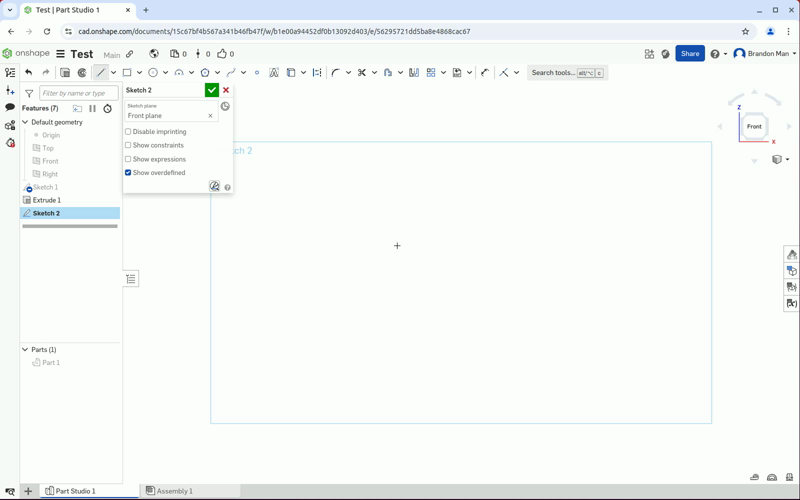
mouse_move(523, 245)
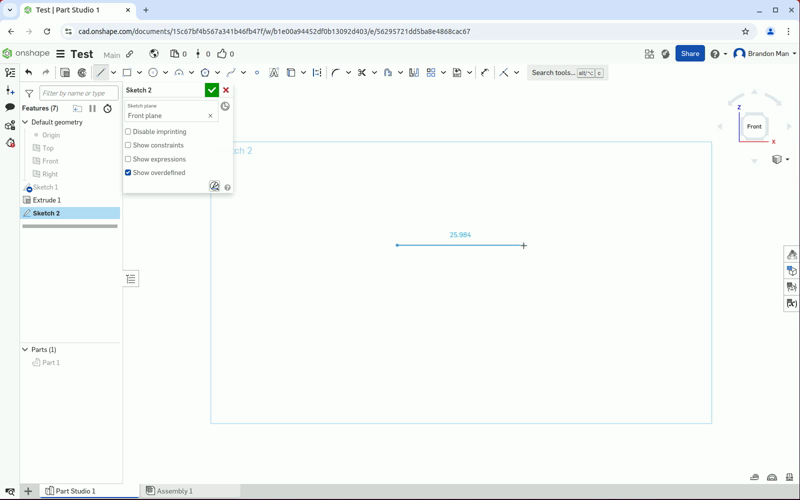
click(523, 245)
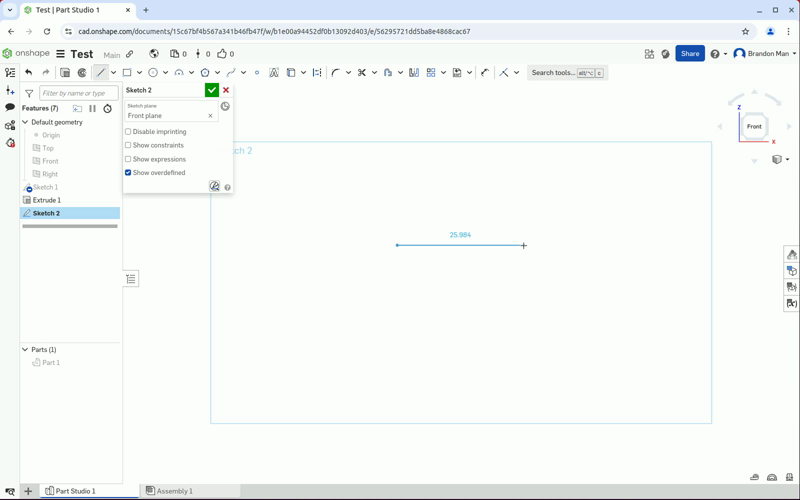
key_up(shift)
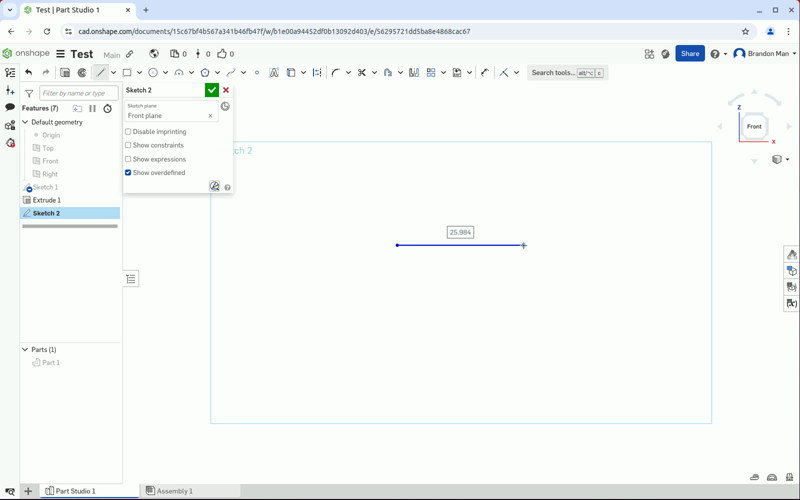
key_down(shift)
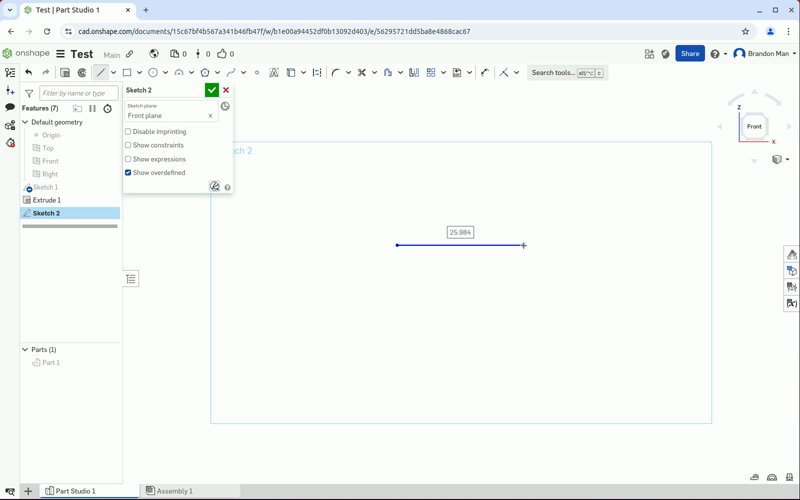
mouse_move(461, 169)
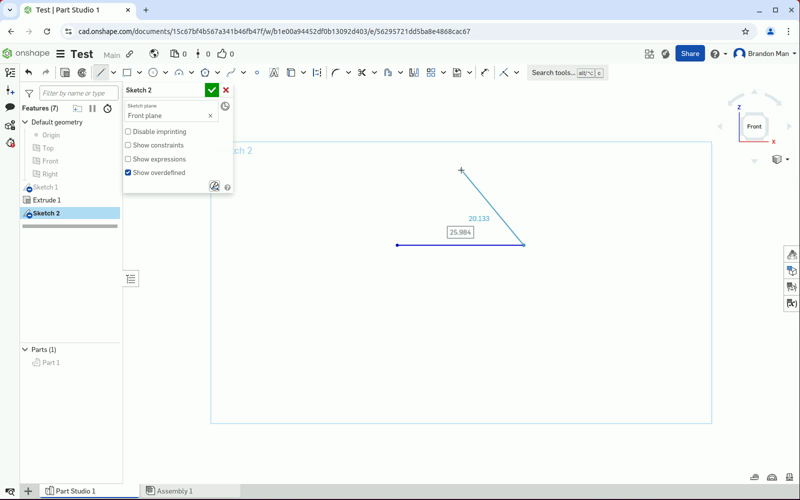
click(461, 169)
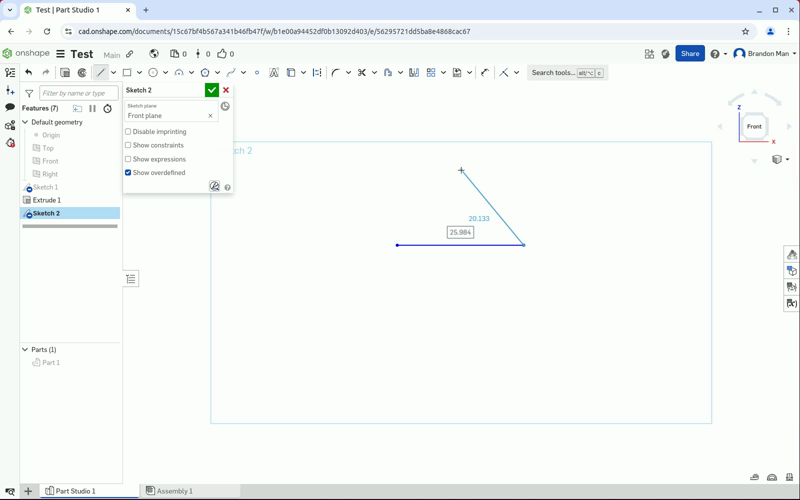
key_up(shift)
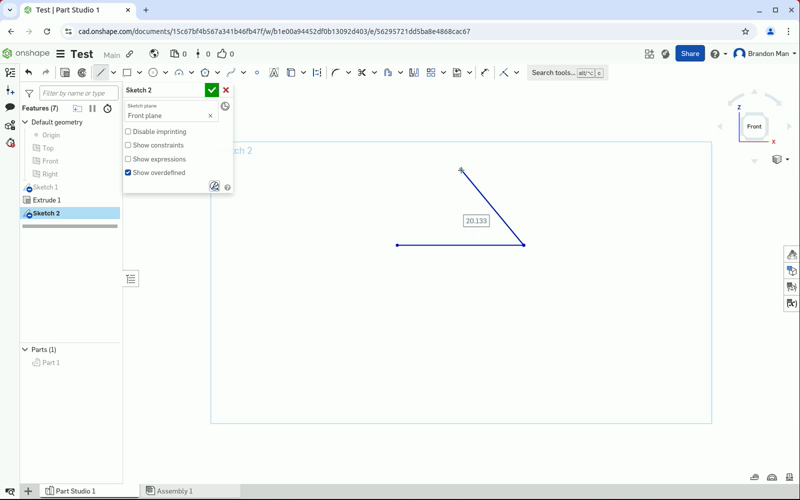
key_down(shift)
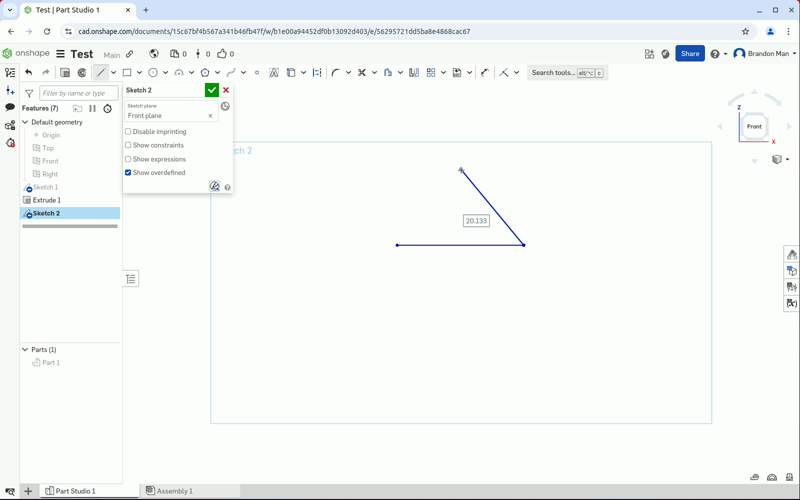
mouse_move(397, 245)
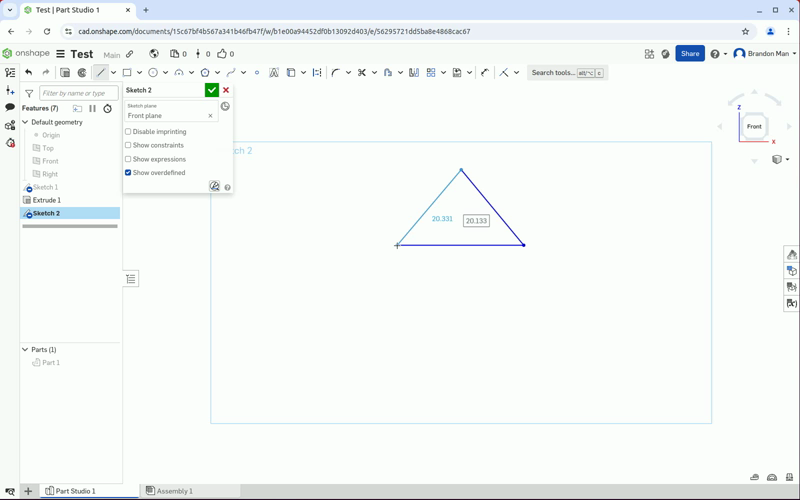
key_up(shift)
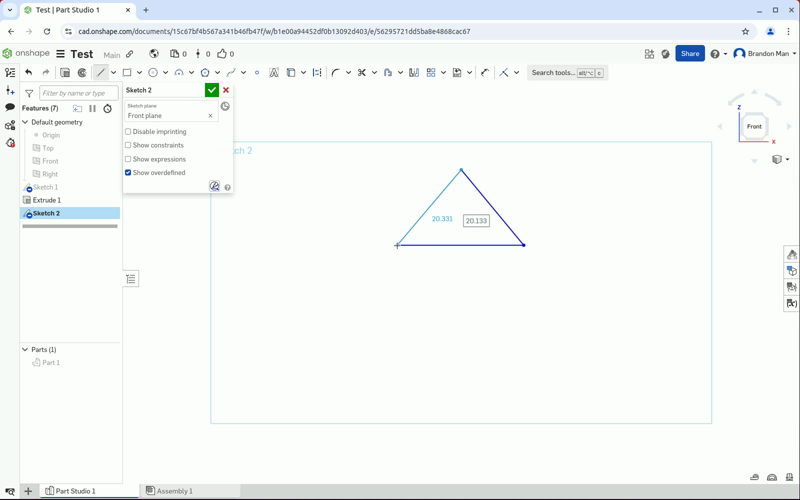
click(397, 245)
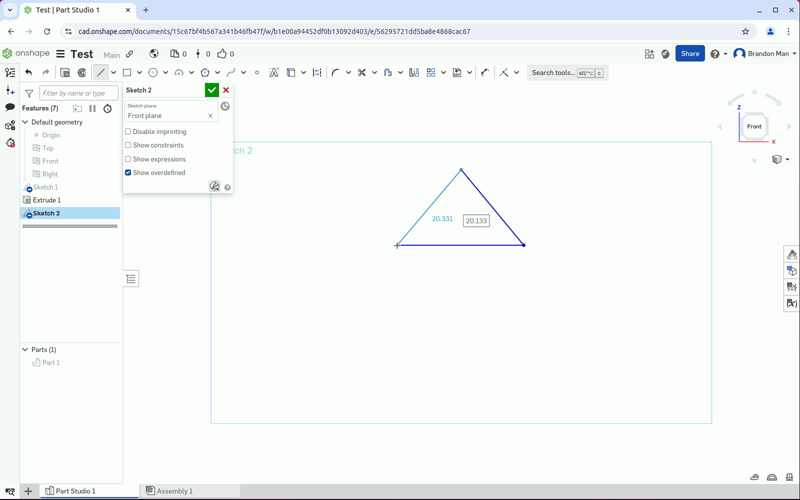
key(esc)
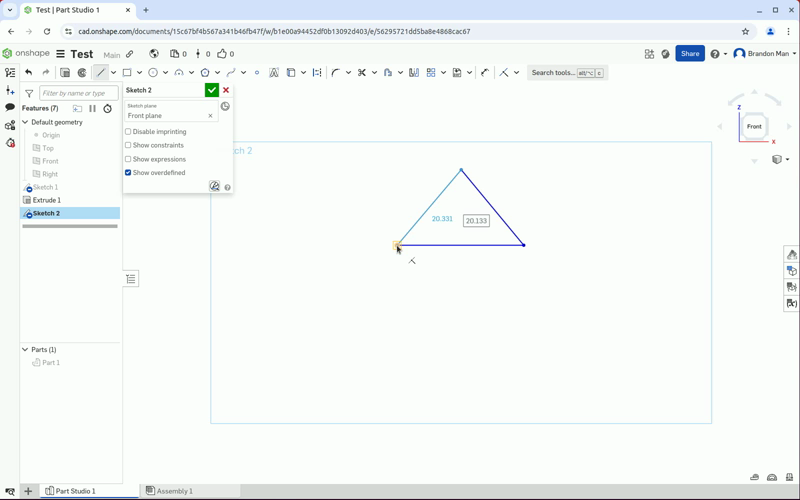
mouse_move(491, 241)
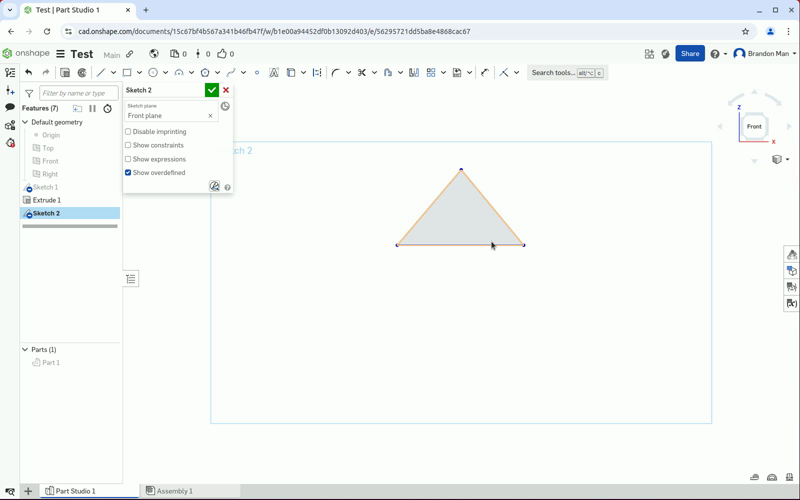
click(491, 241)
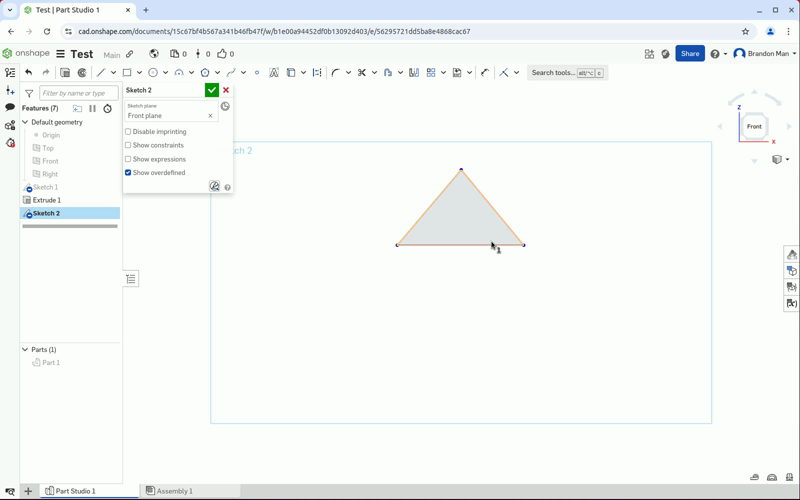
mouse_move(73, 352)
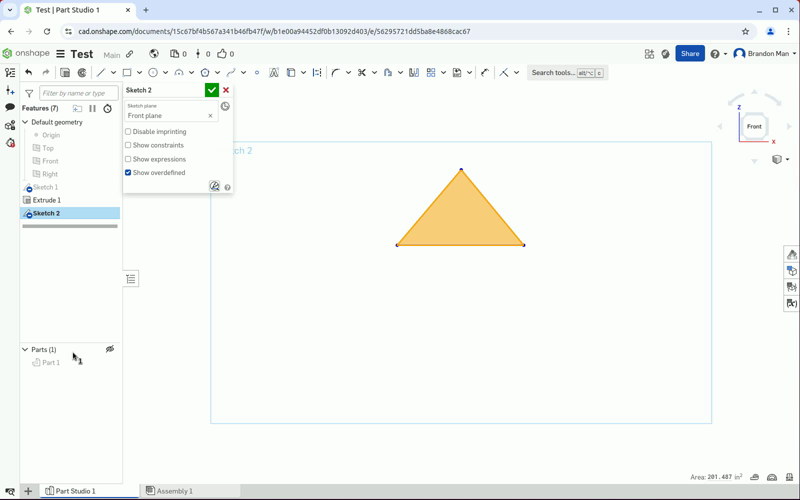
key(shift+y)
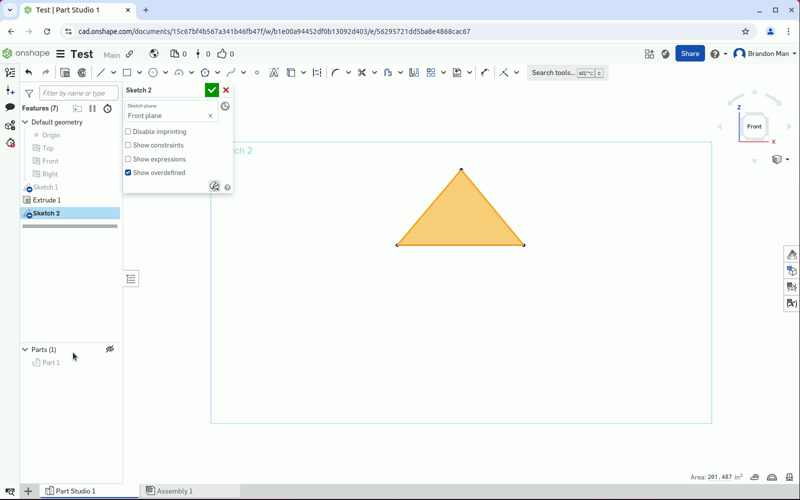
key(shift+e)
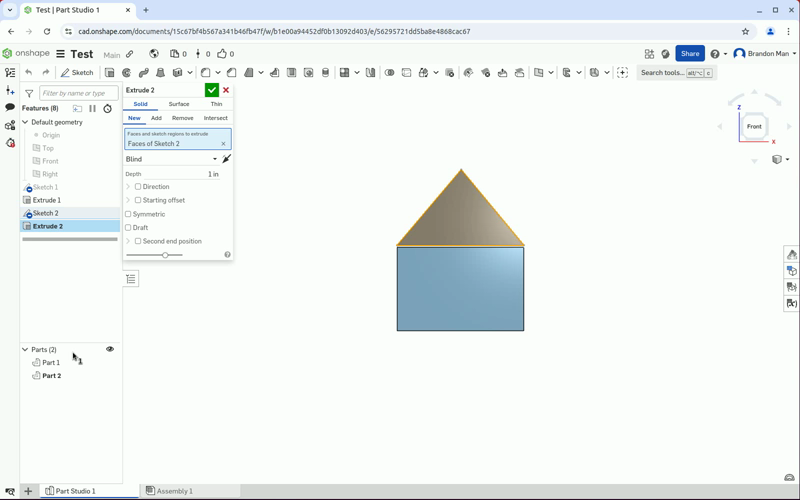
mouse_move(143, 106)
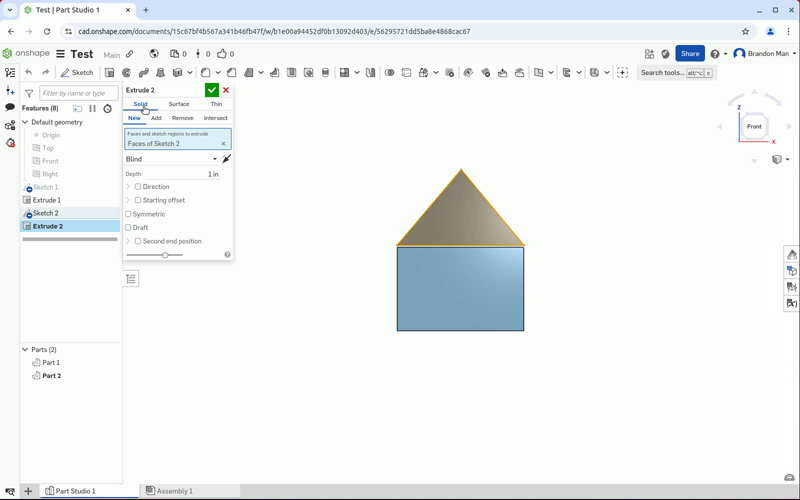
click(143, 106)
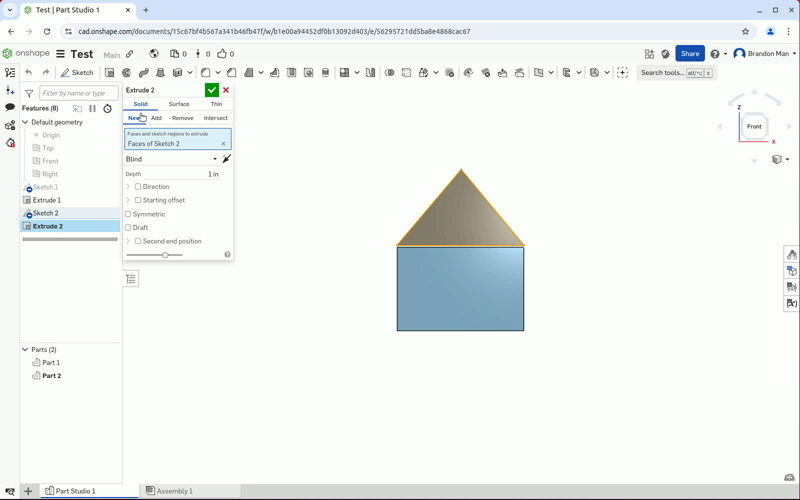
mouse_move(137, 120)
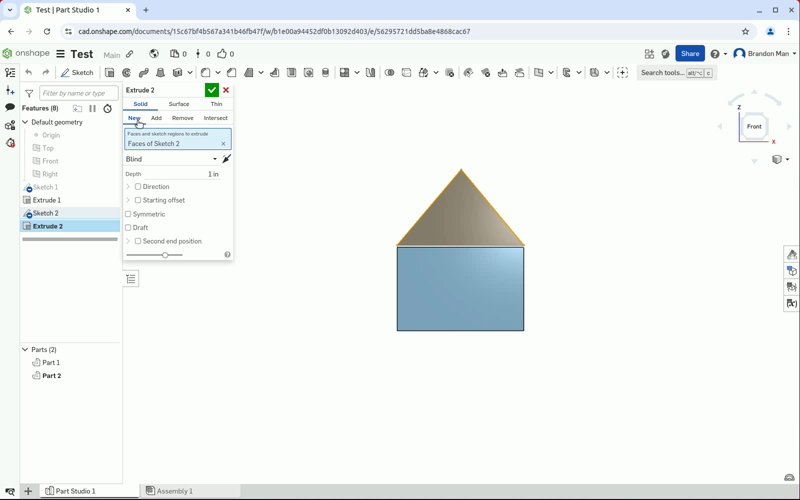
click(137, 120)
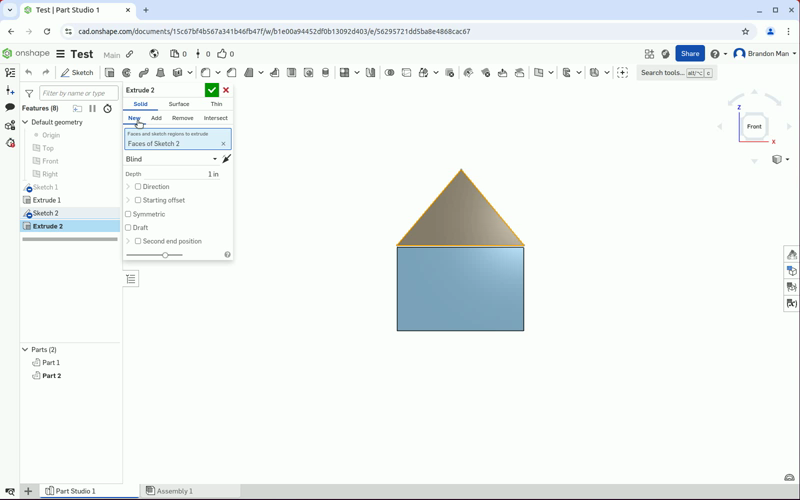
key(tab, 4)
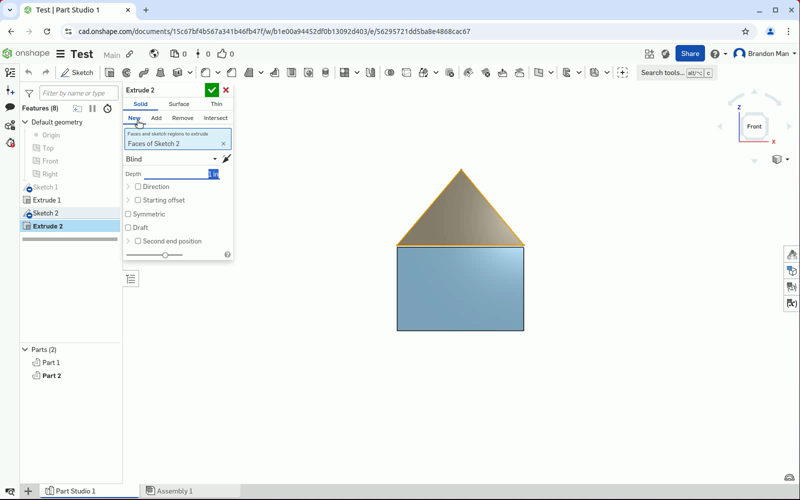
text(0.481)
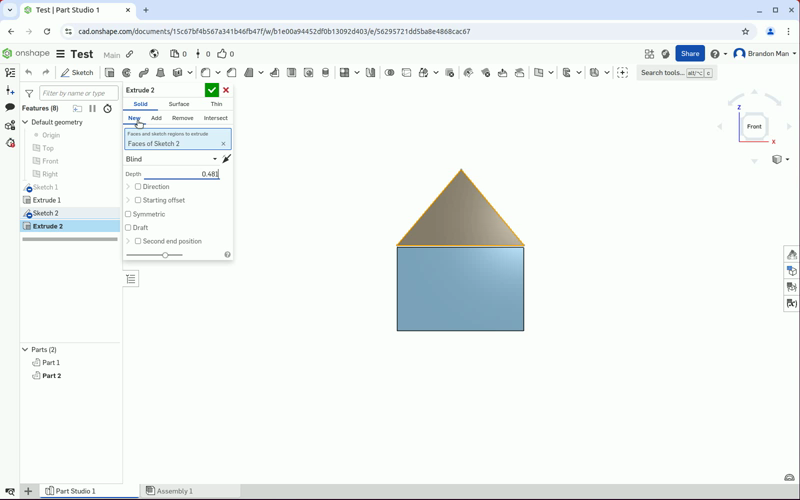
key(enter)
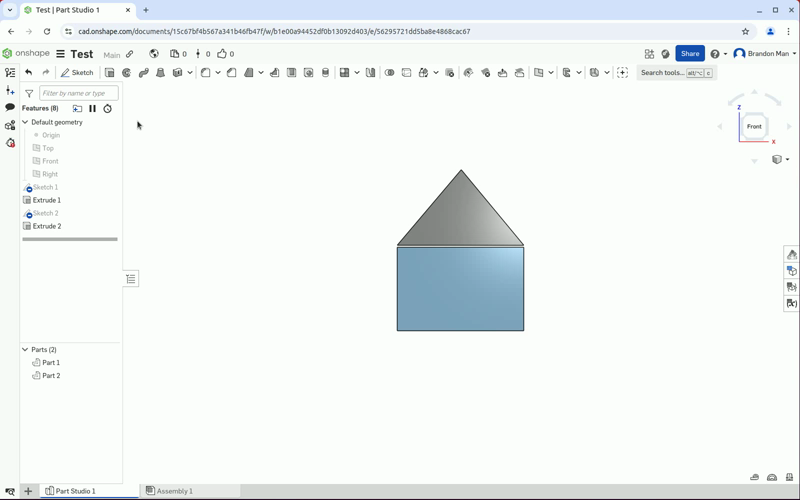
key(shift+h)
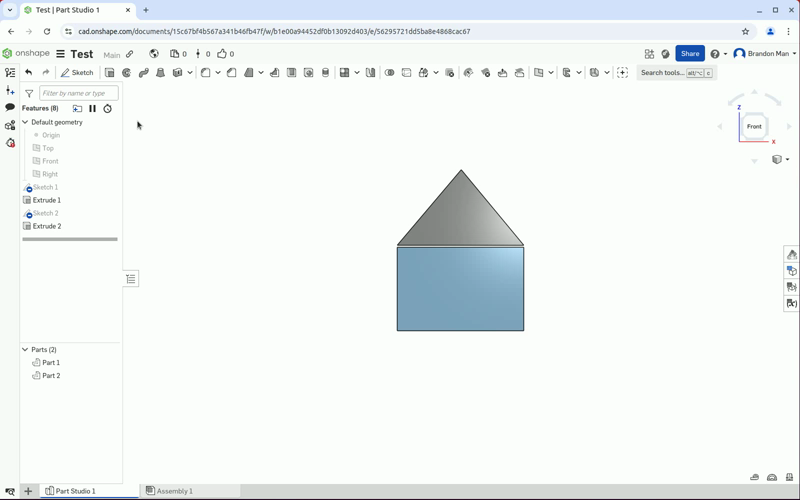
key(shift+h)
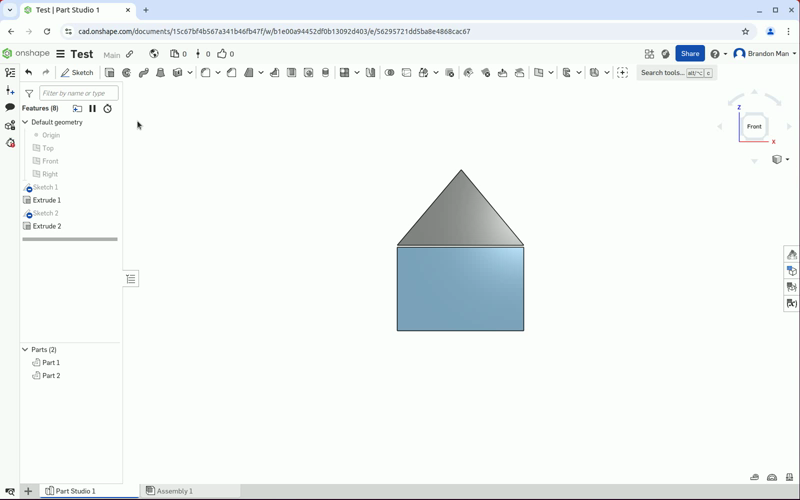
key(shift+7)
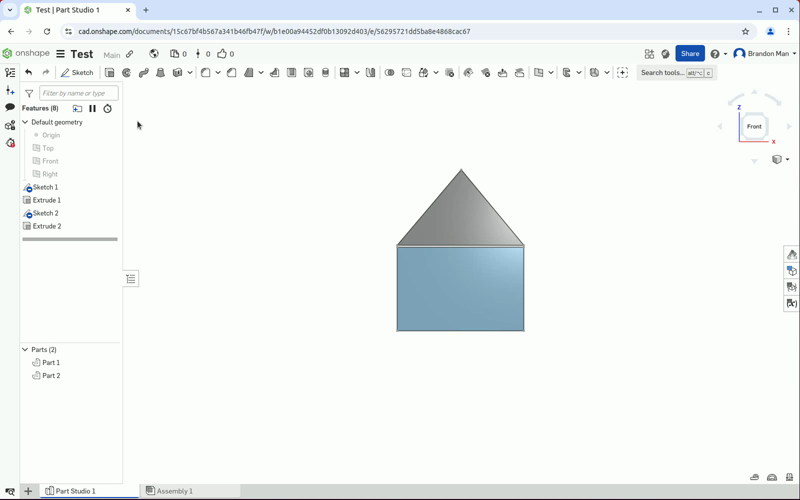
key(left, 2)
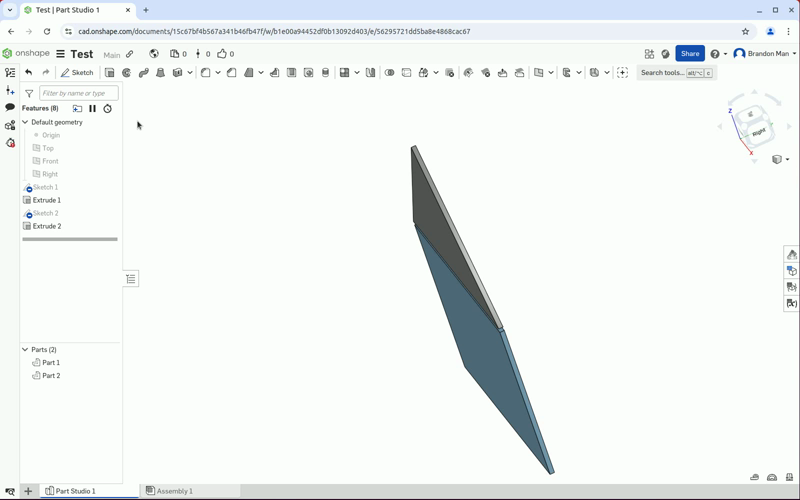
key(down, 2)
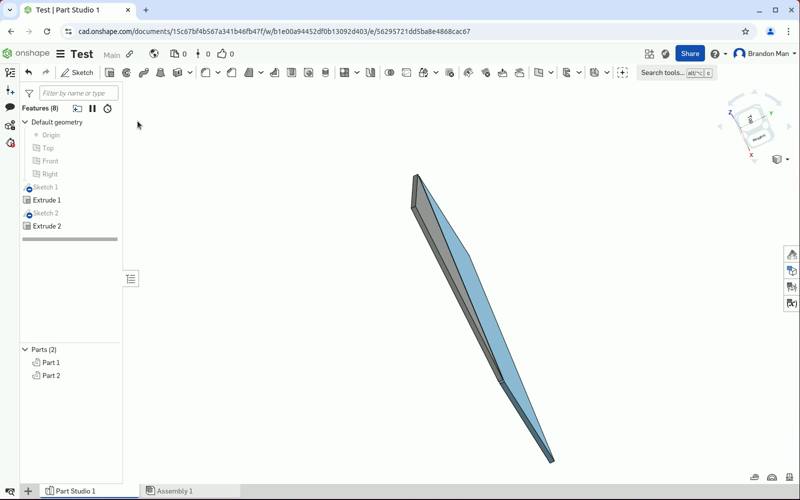
key(up, 2)
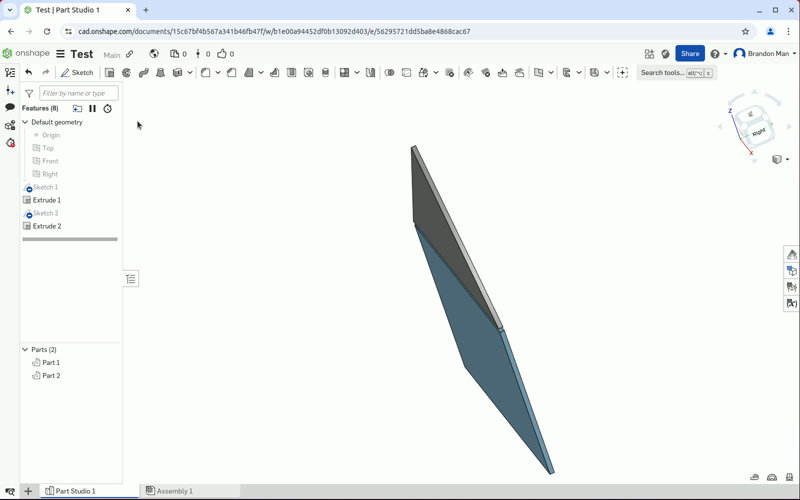
key(right, 2)
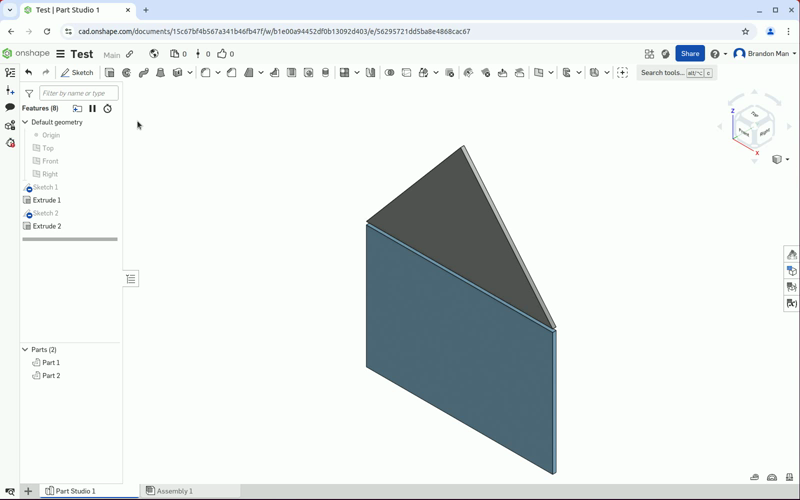
mouse_move(73, 189)
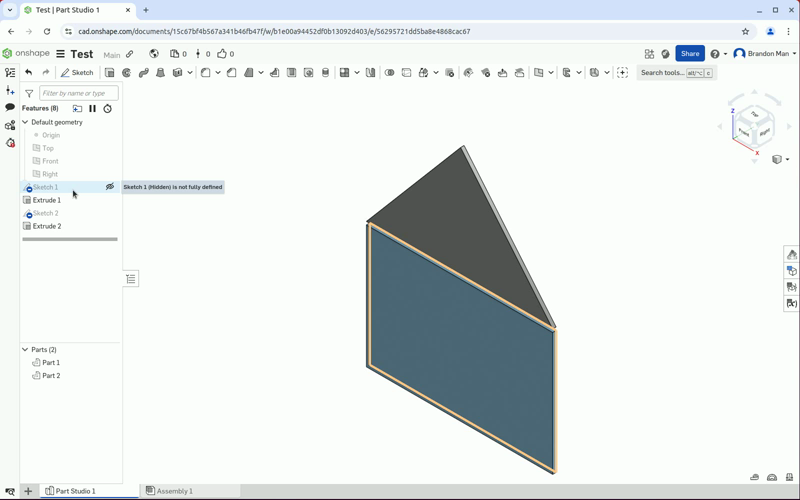
click(73, 189)